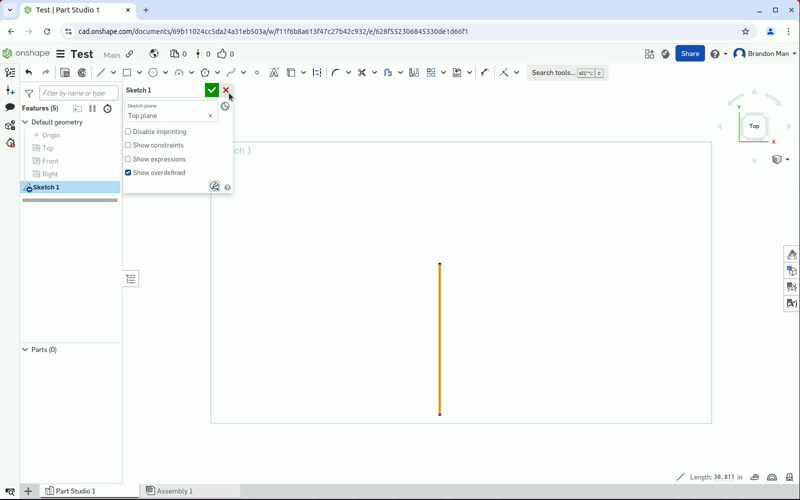
key(shift+h)
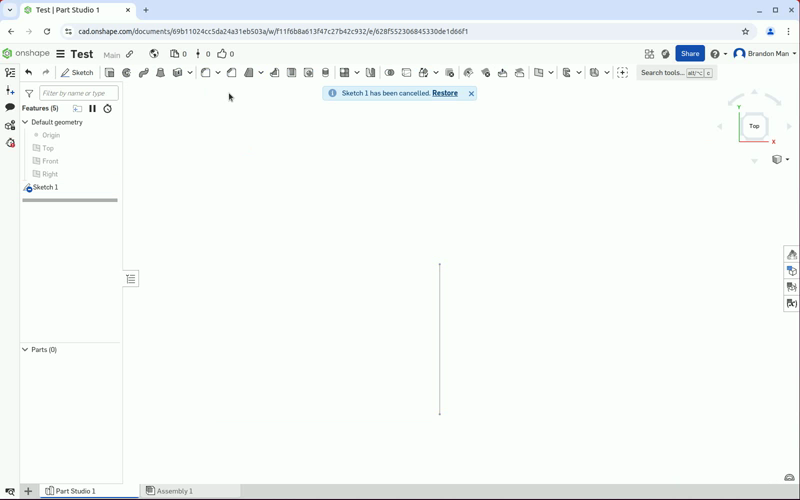
key(shift+s)
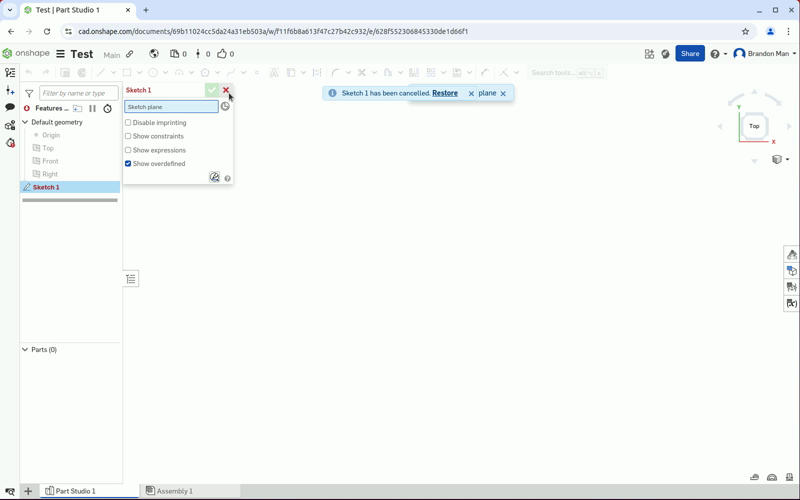
mouse_move(73, 150)
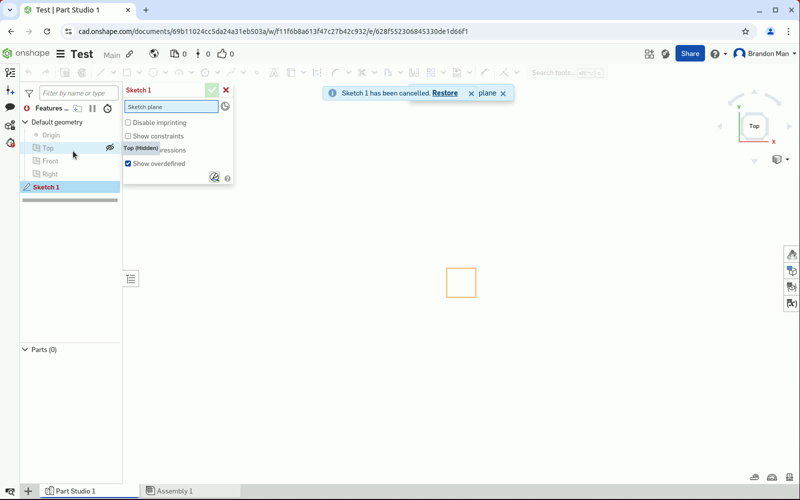
click(73, 150)
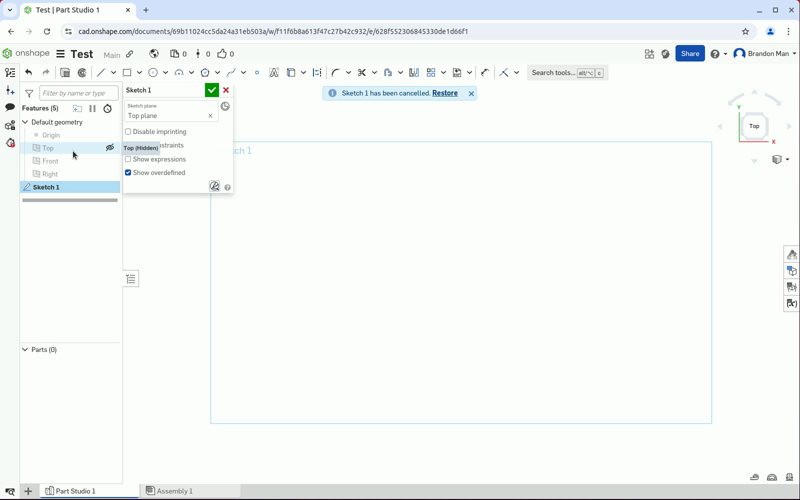
mouse_move(73, 352)
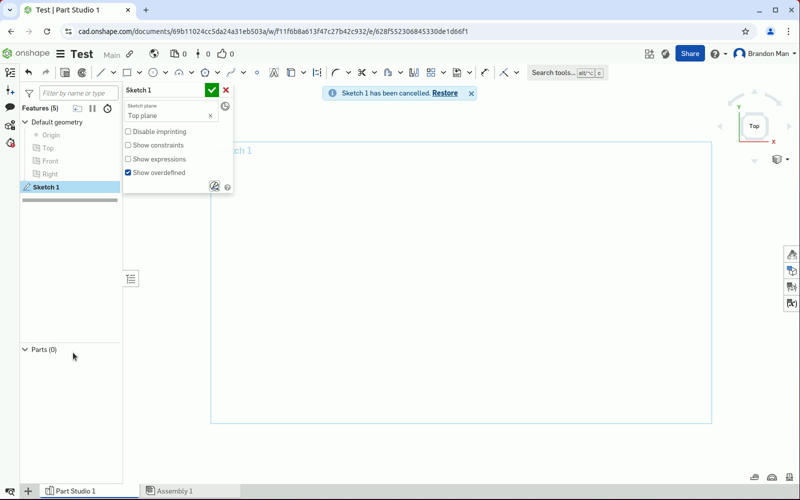
key(y)
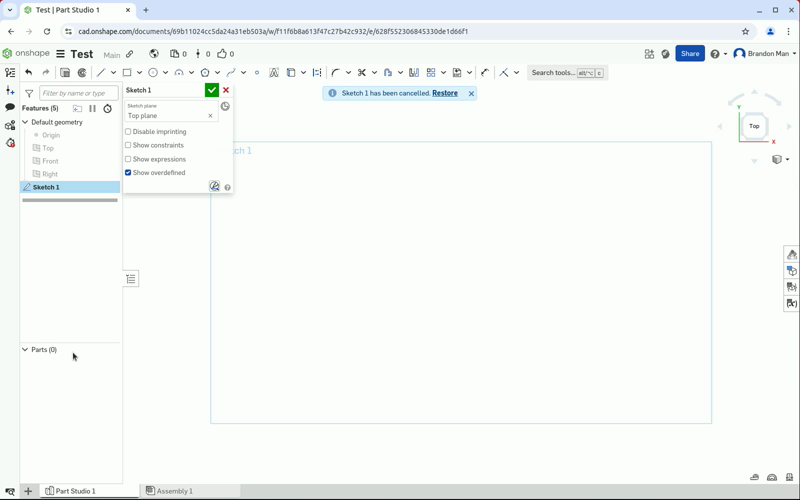
key(c)
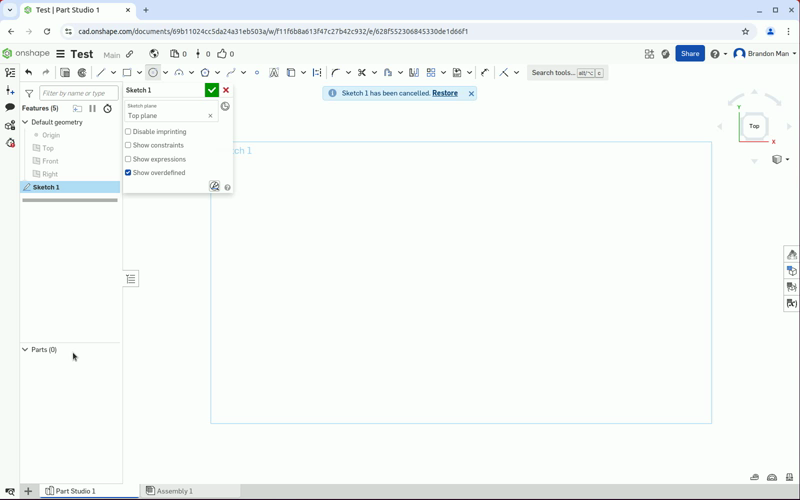
key_down(shift)
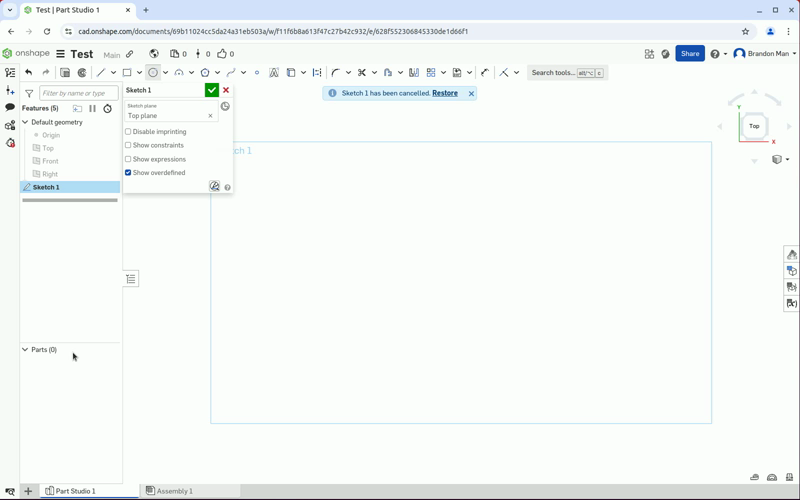
mouse_move(461, 282)
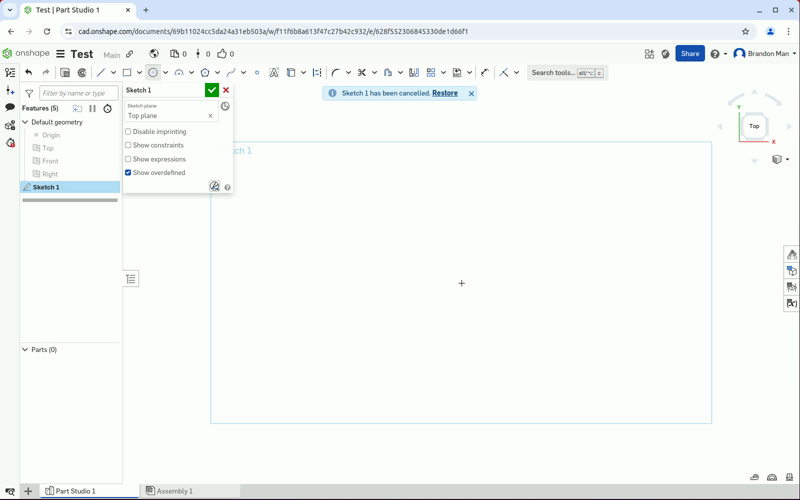
click(461, 282)
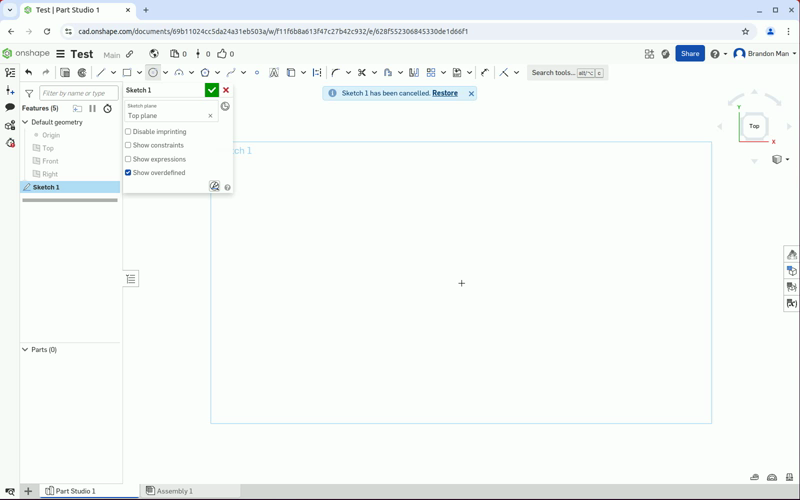
key_up(shift)
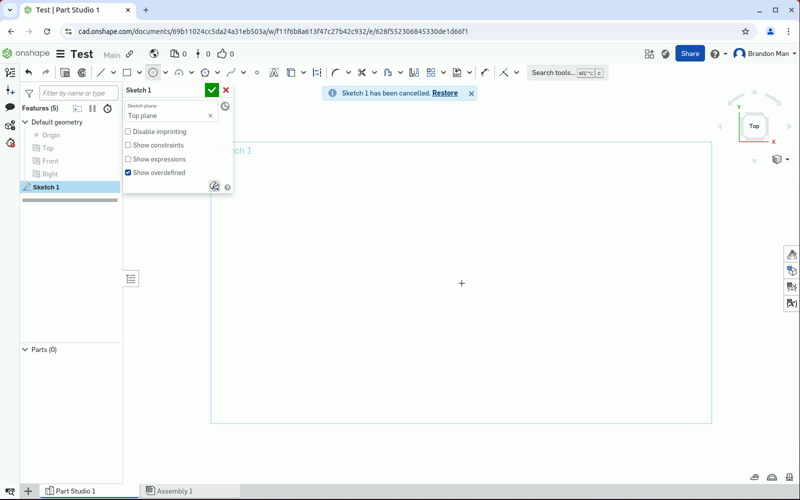
mouse_move(540, 282)
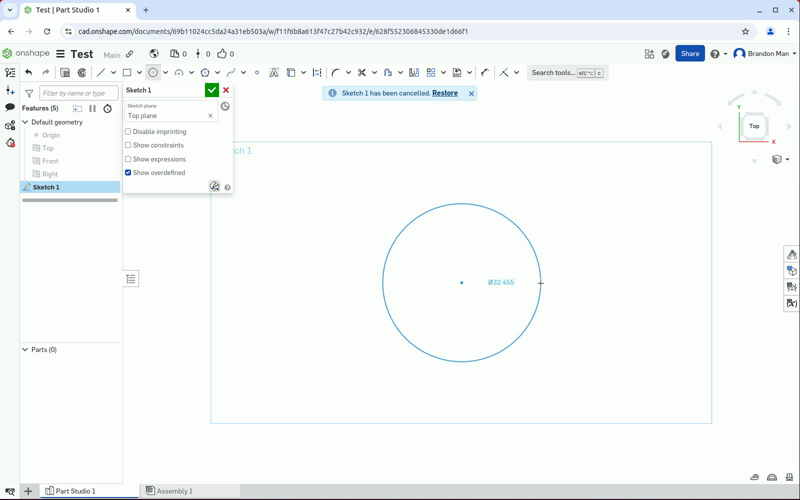
click(540, 282)
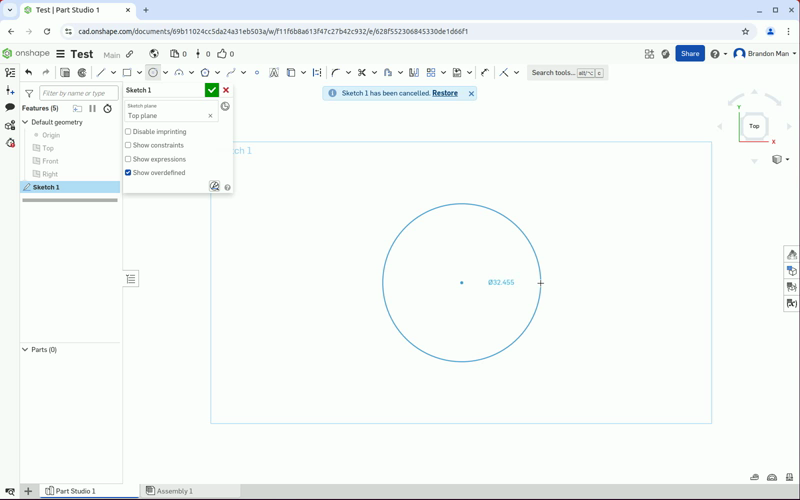
key(esc)
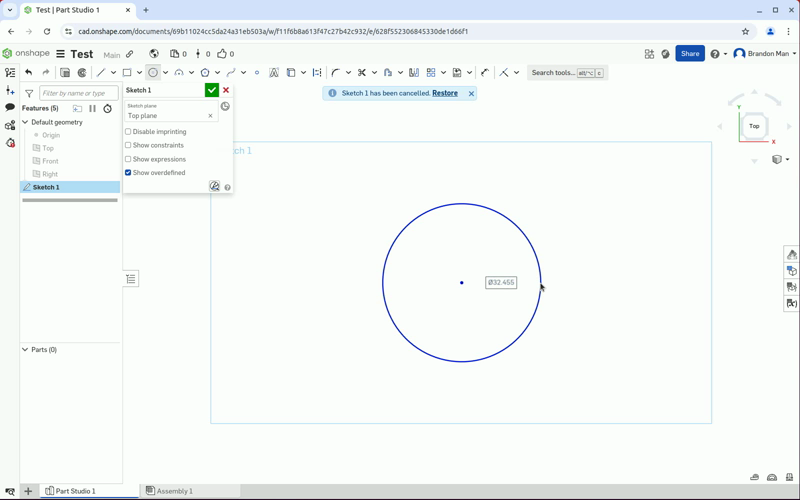
mouse_move(452, 278)
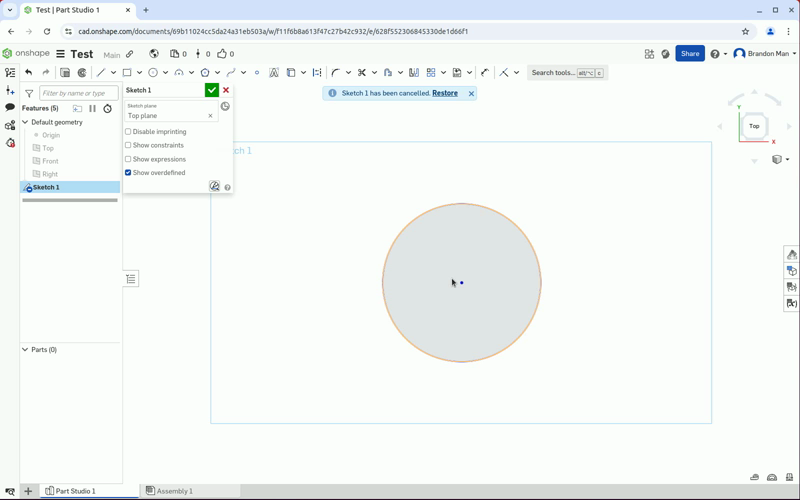
click(452, 278)
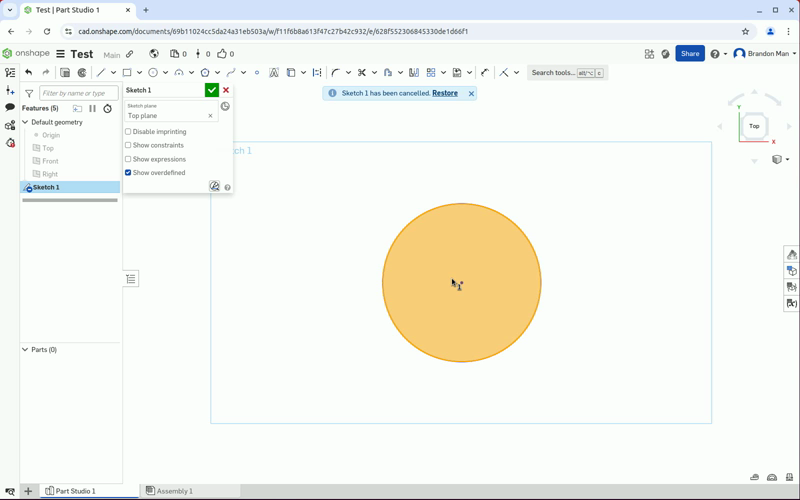
mouse_move(73, 352)
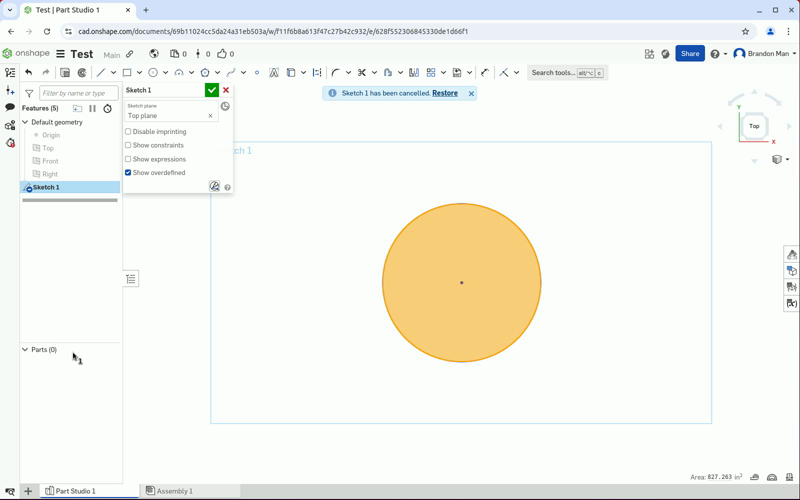
key(shift+y)
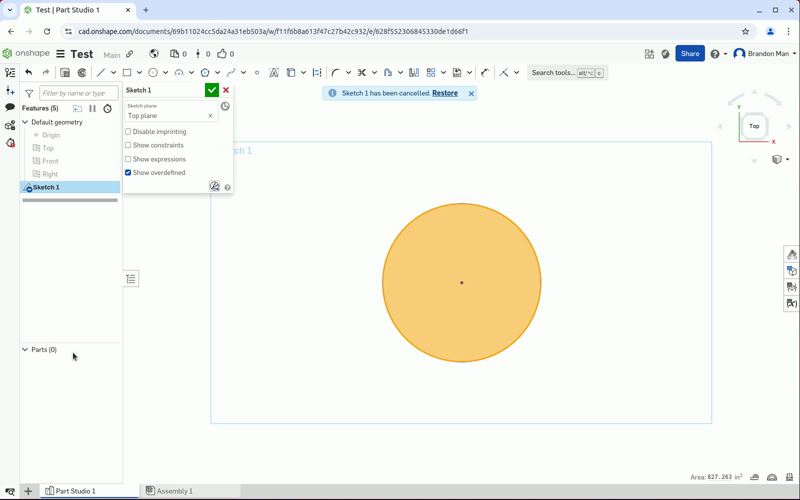
key(shift+e)
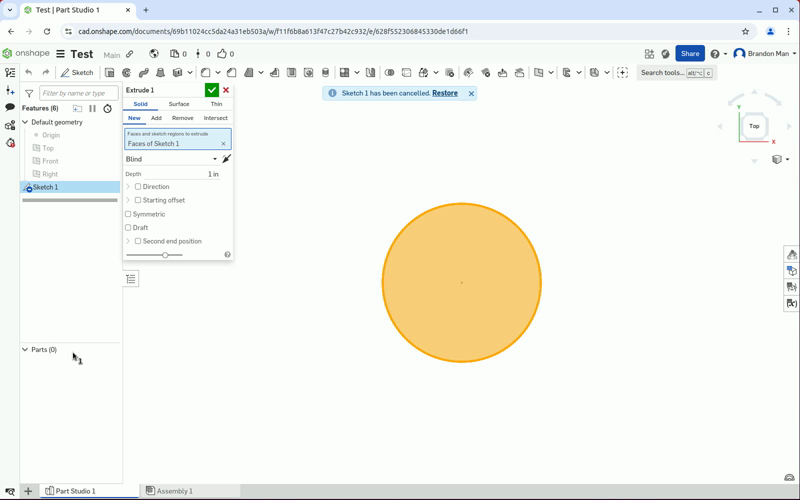
mouse_move(143, 106)
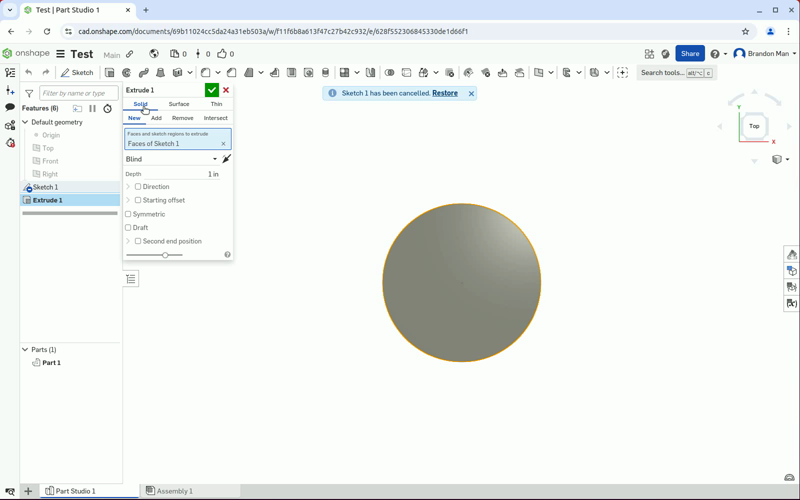
click(143, 106)
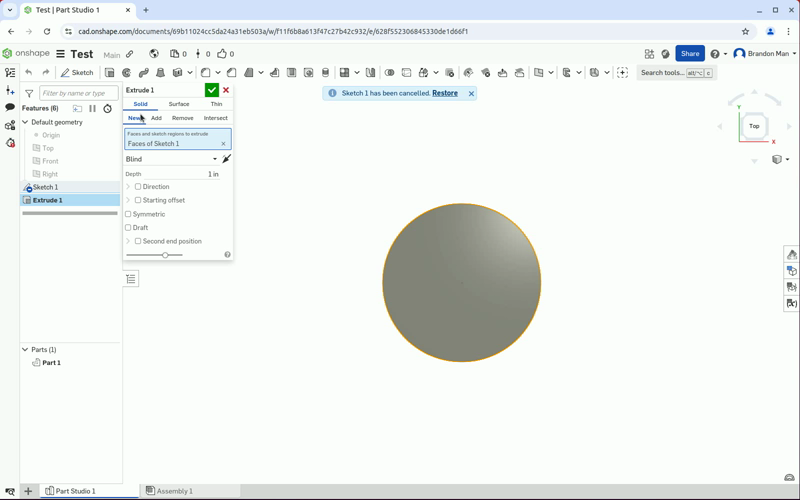
mouse_move(137, 120)
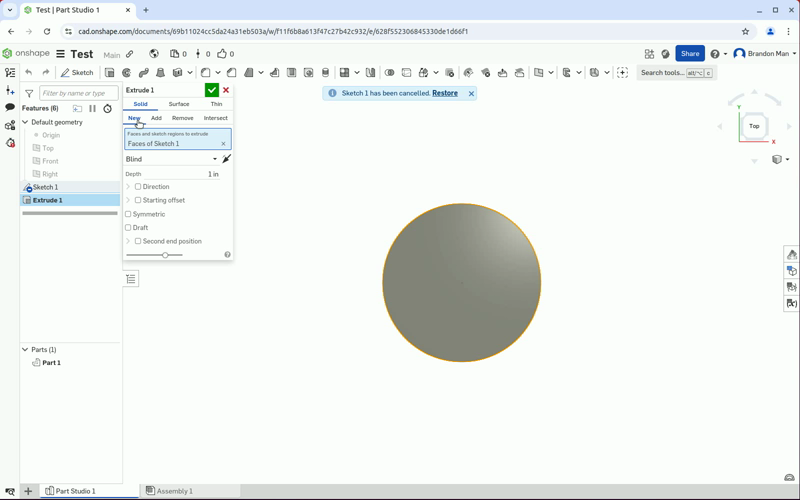
click(137, 120)
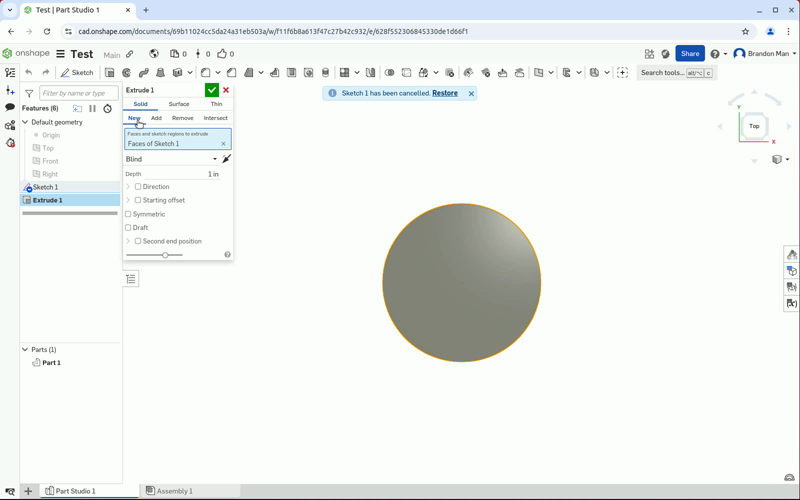
key(tab, 4)
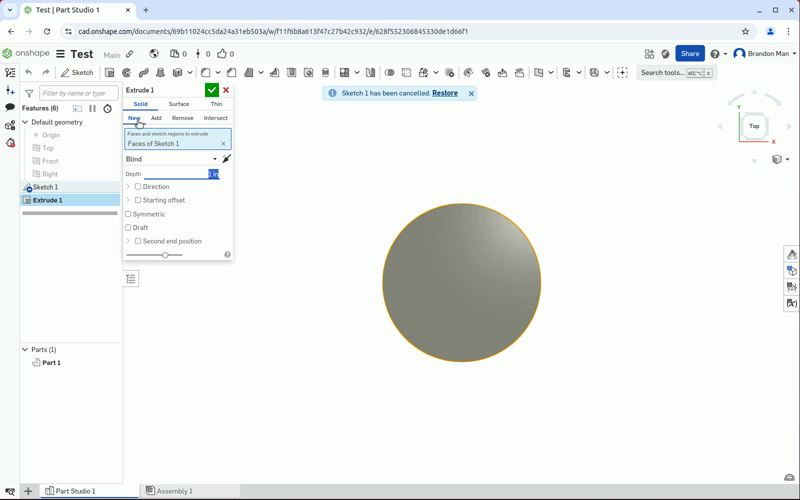
text(23.108)
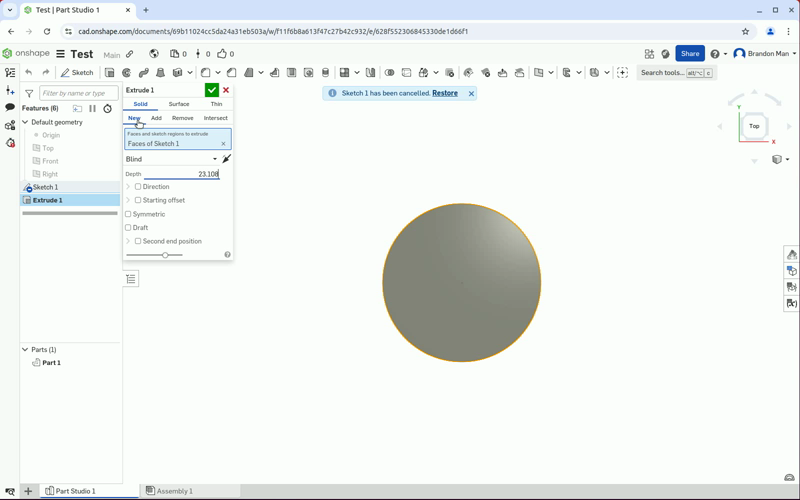
key(enter)
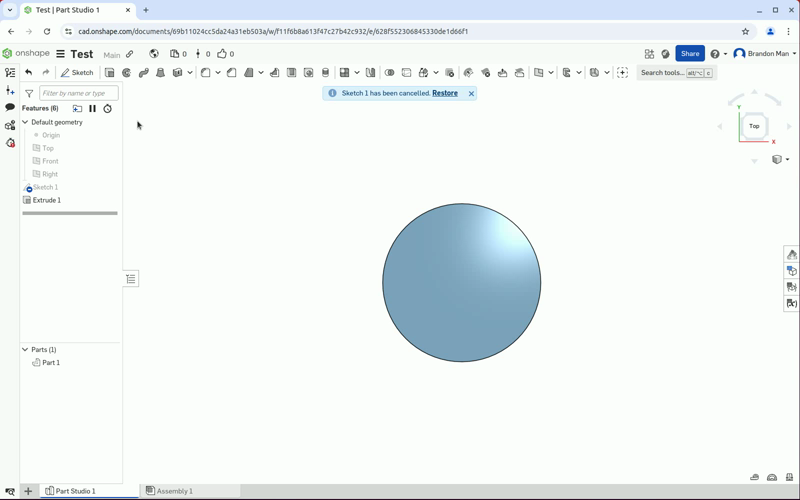
key(shift+h)
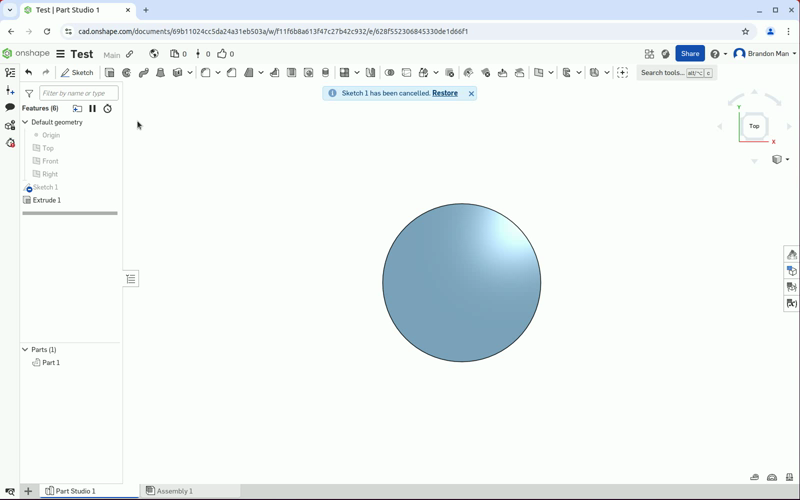
key(shift+h)
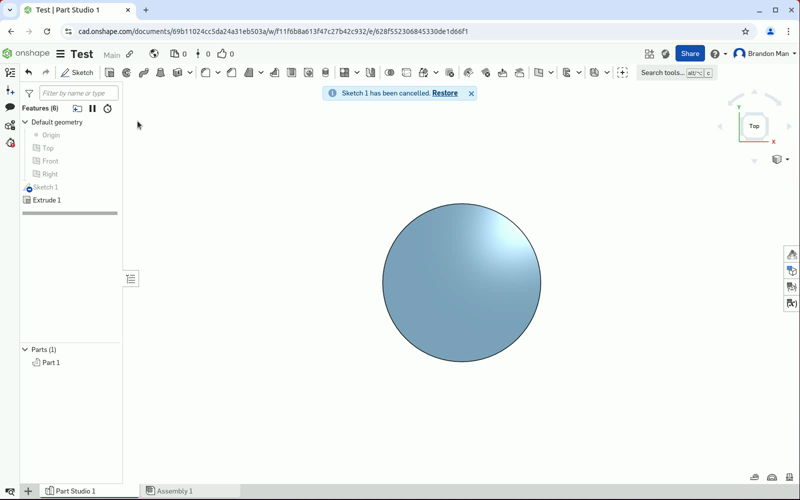
mouse_move(73, 189)
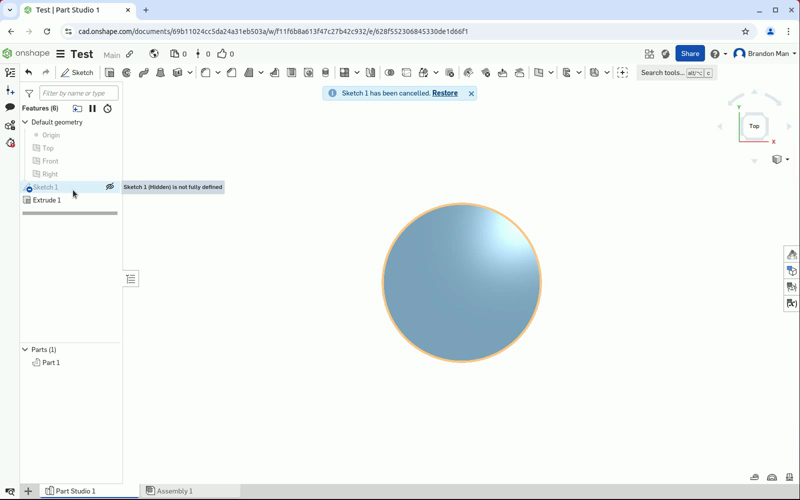
click(73, 189)
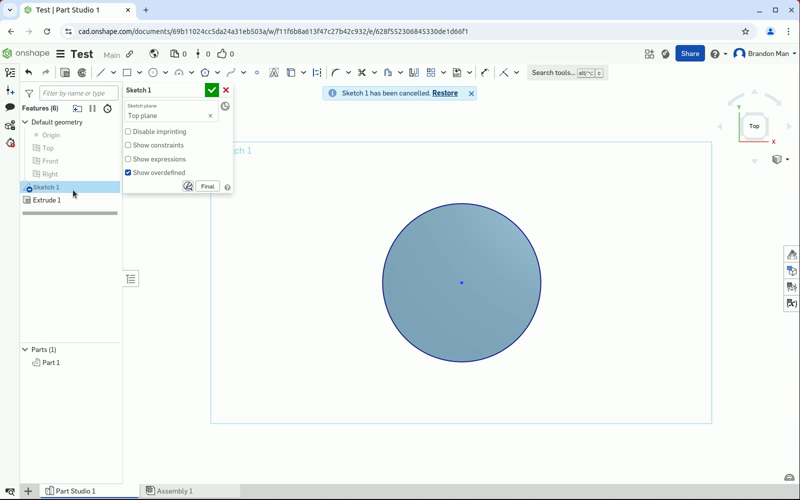
mouse_move(229, 92)
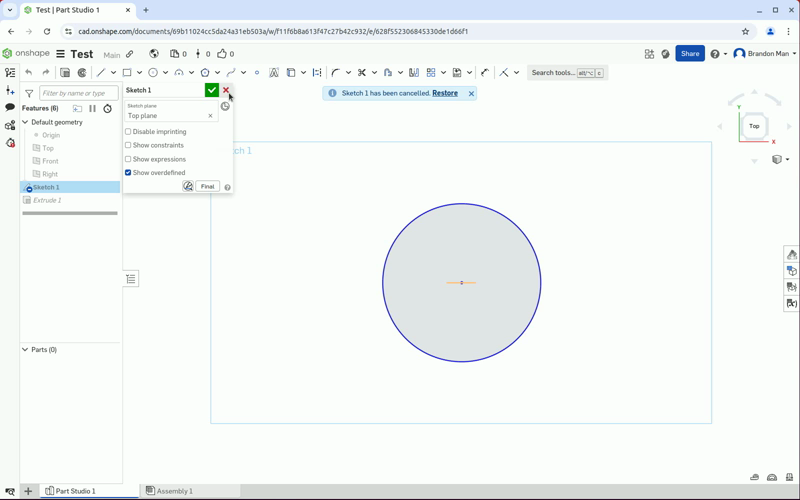
click(229, 92)
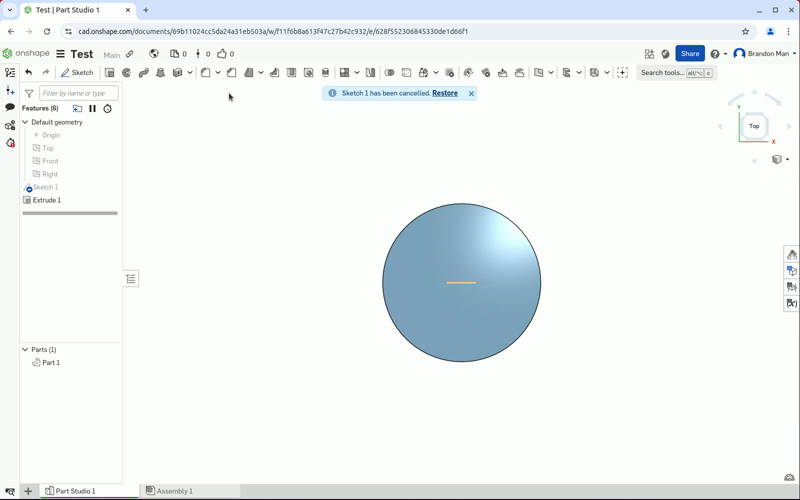
mouse_move(541, 75)
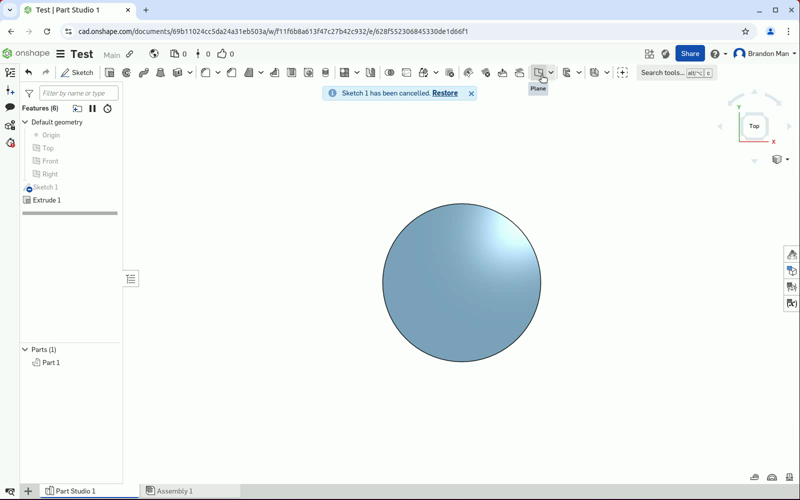
click(541, 75)
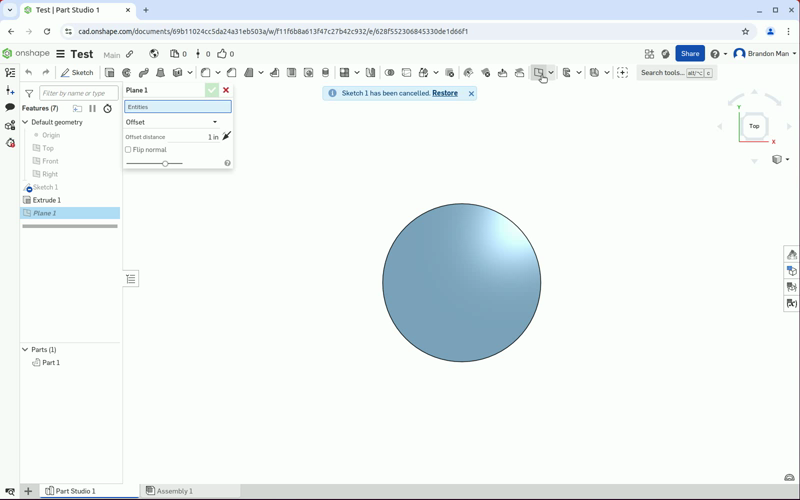
mouse_move(73, 150)
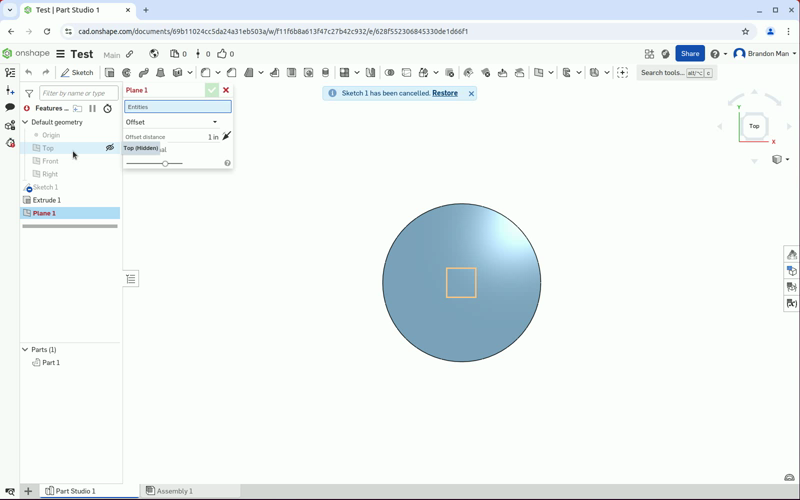
click(73, 150)
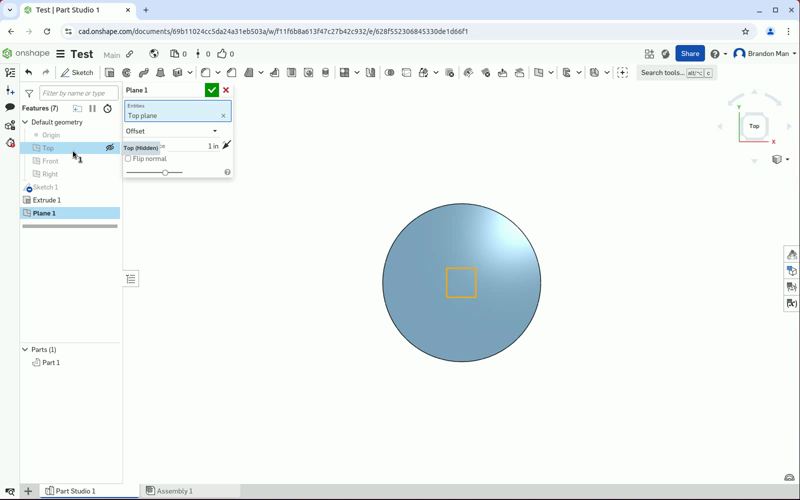
key(tab, 2)
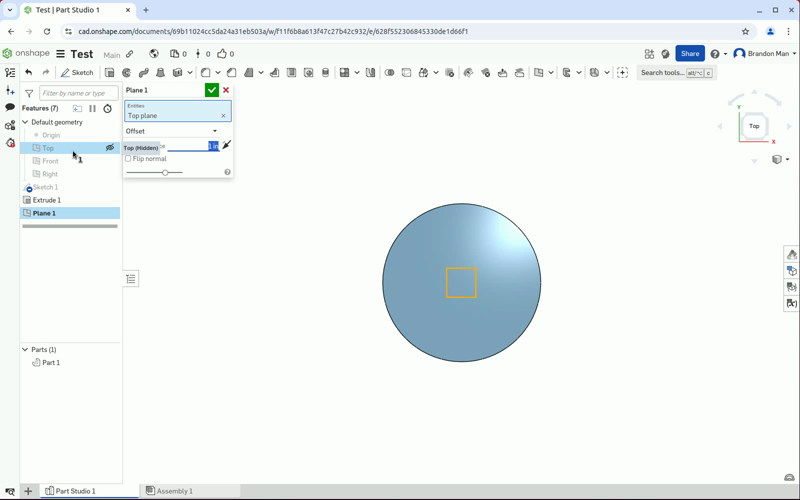
text(23.108)
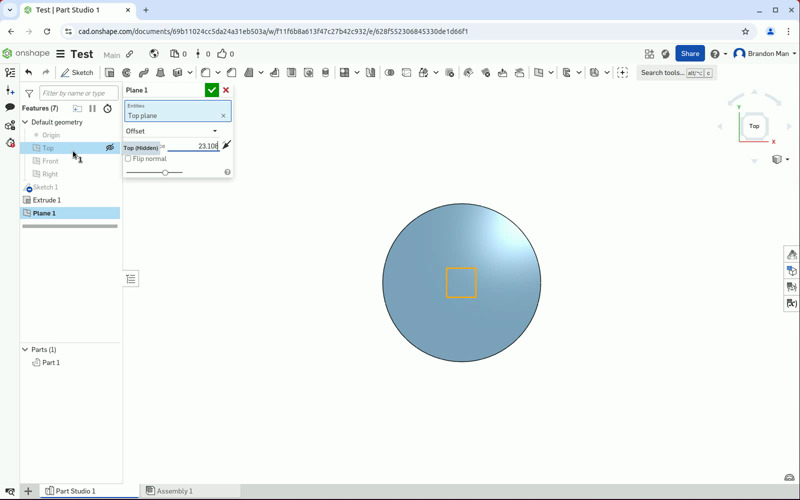
key(enter, 2)
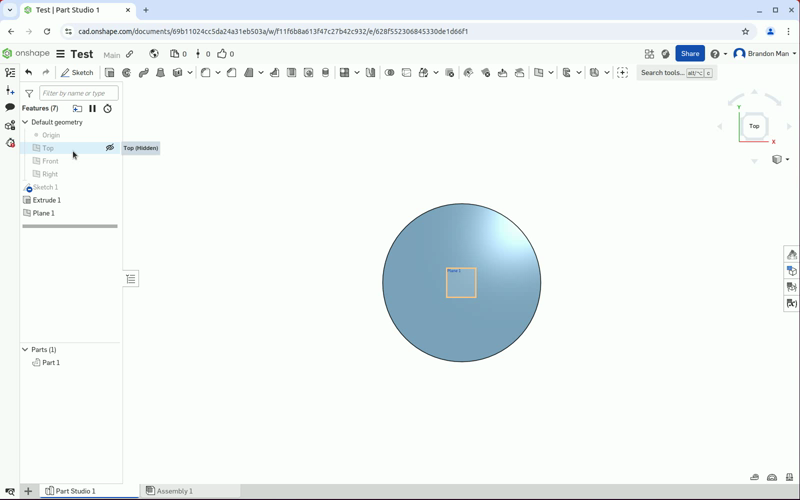
key(shift+s)
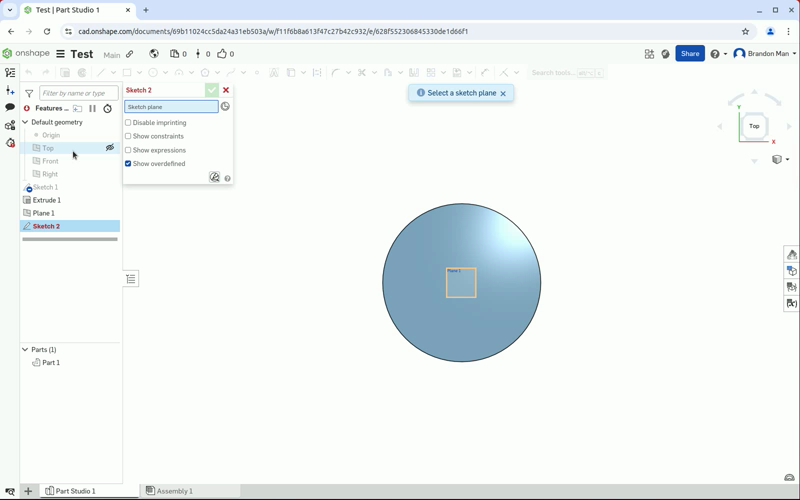
mouse_move(73, 215)
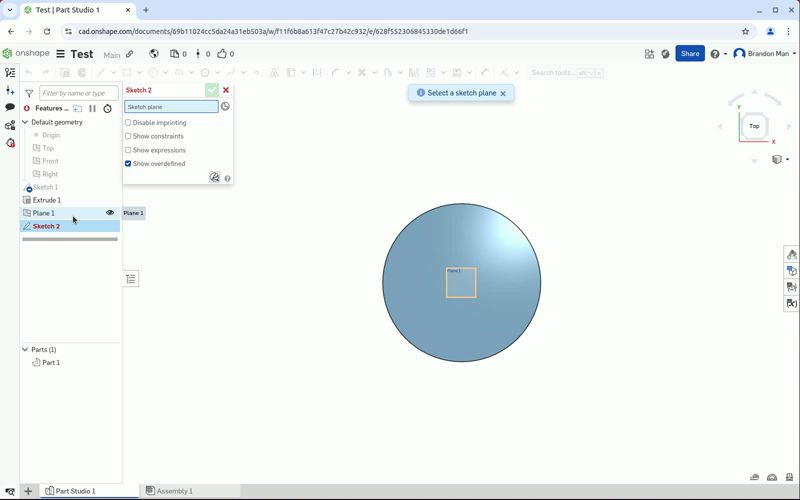
click(73, 215)
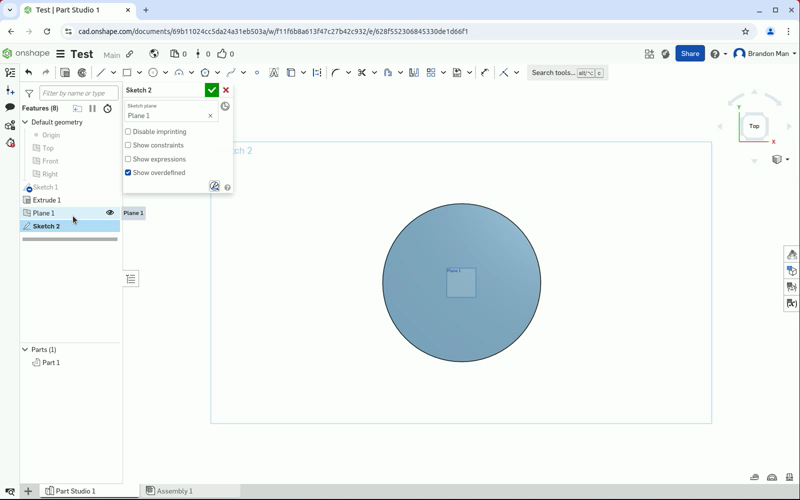
mouse_move(73, 352)
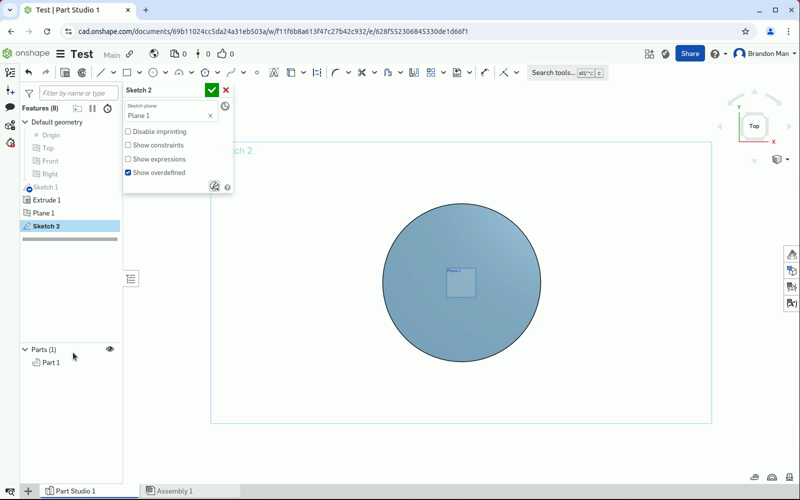
key(y)
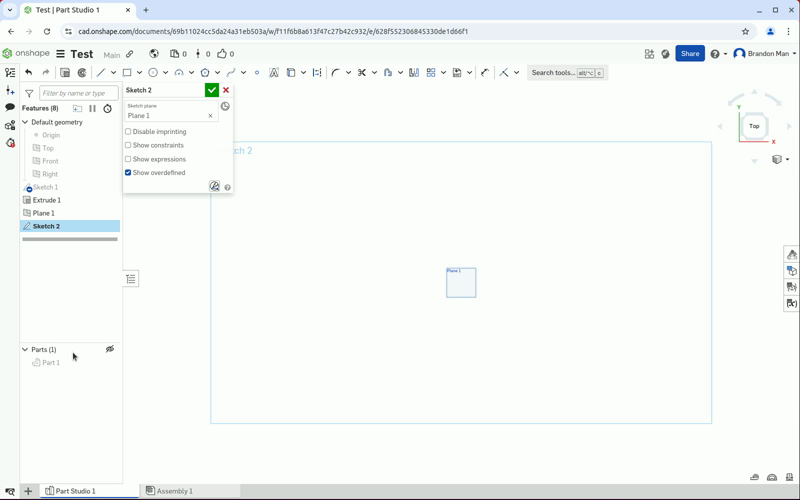
key(l)
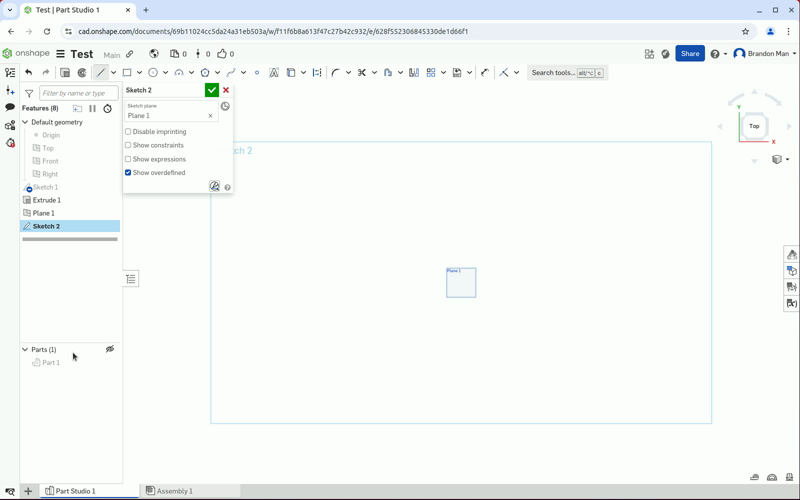
key_down(shift)
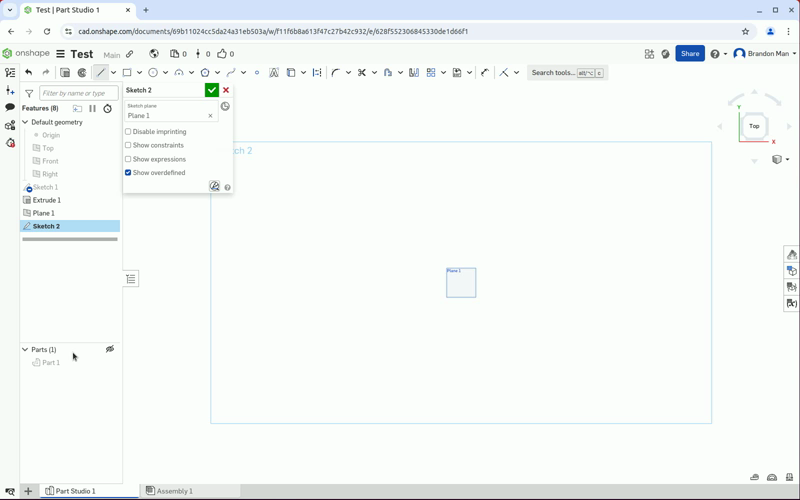
mouse_move(398, 292)
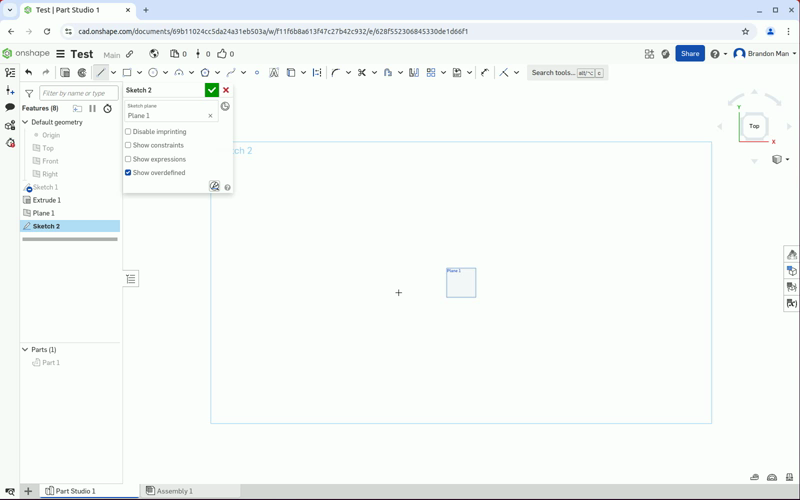
click(398, 292)
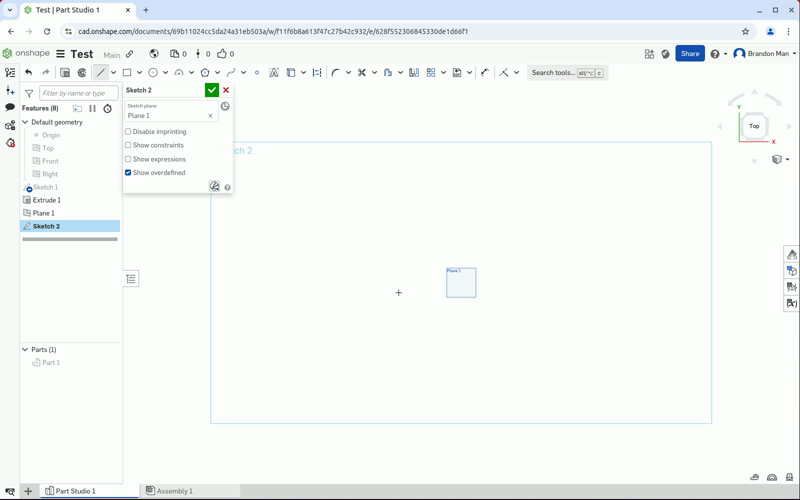
key_up(shift)
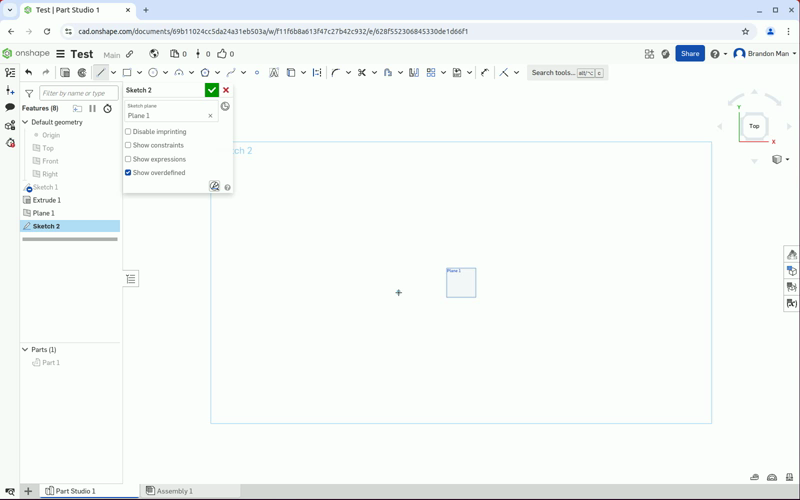
key_down(shift)
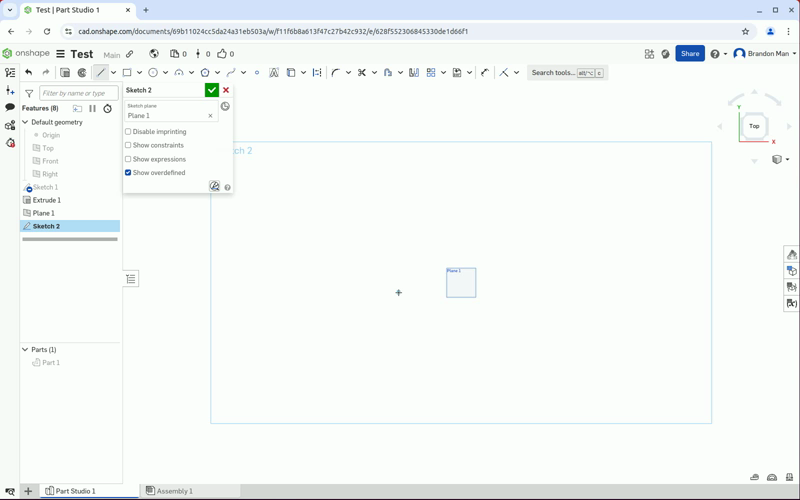
mouse_move(438, 342)
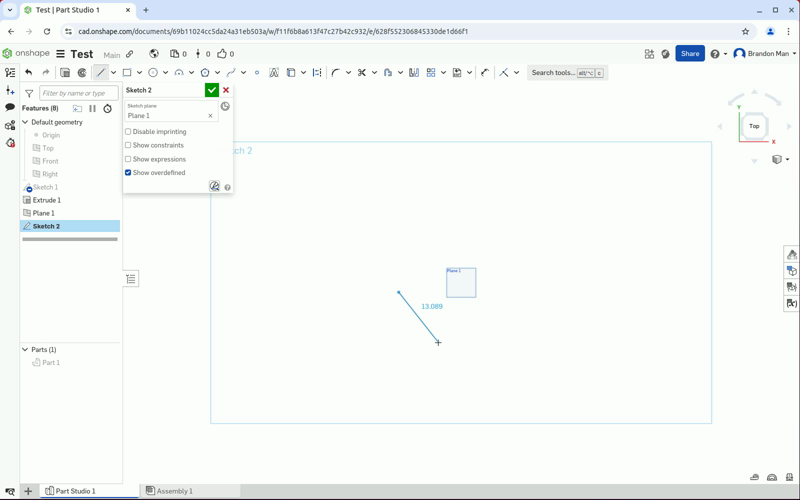
click(438, 342)
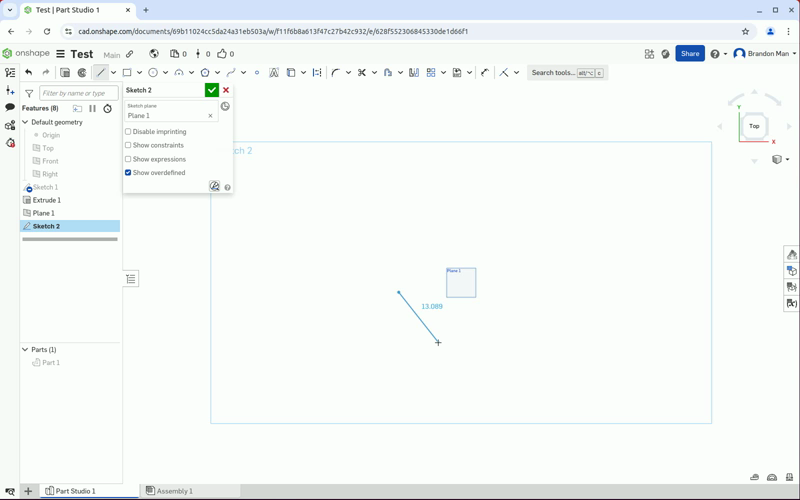
key_up(shift)
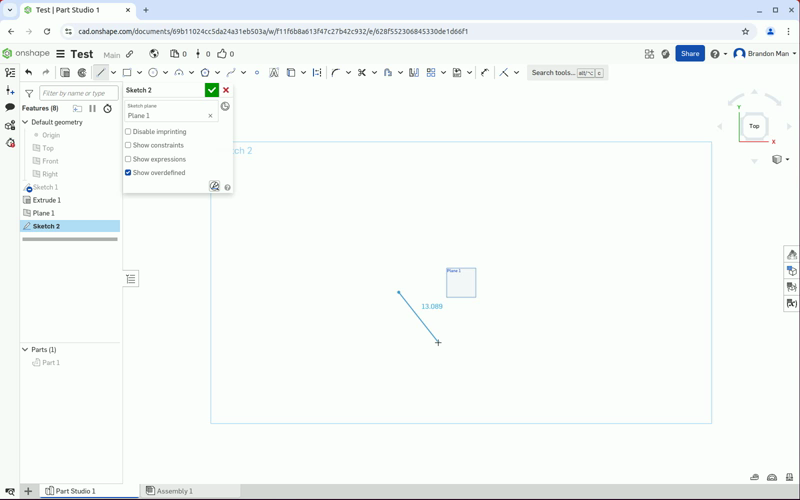
key_down(shift)
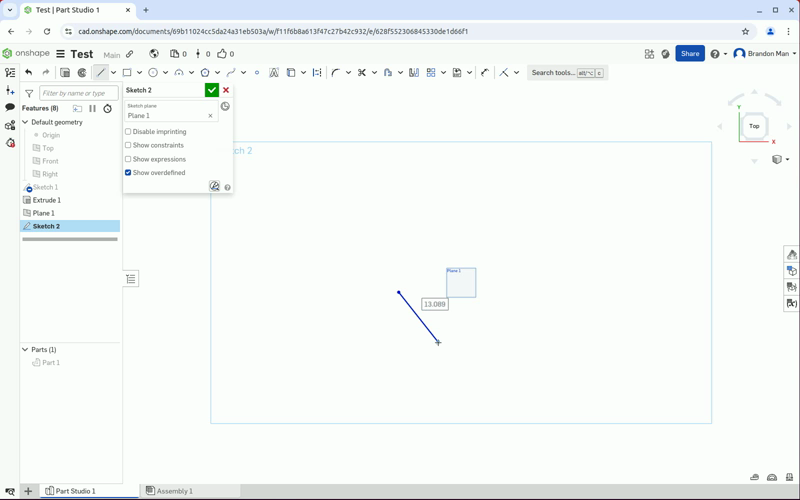
mouse_move(500, 333)
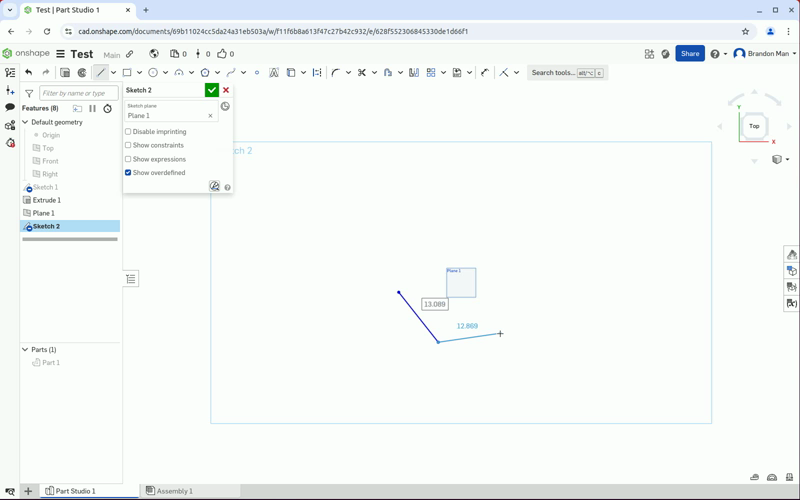
click(500, 333)
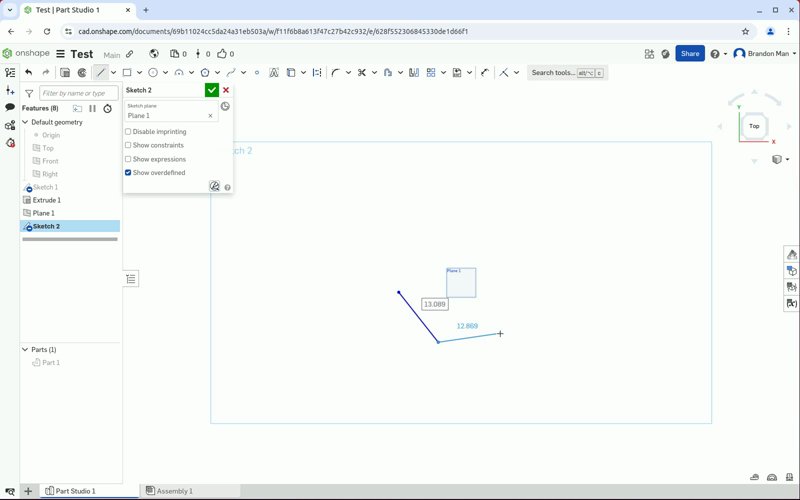
key_up(shift)
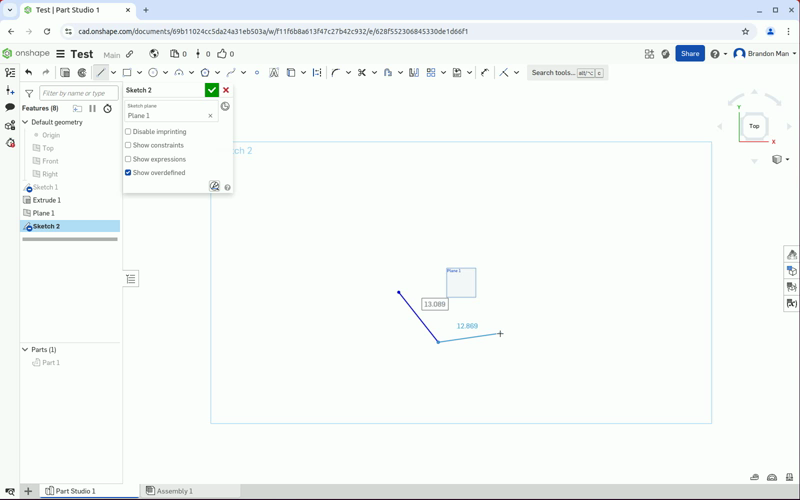
key_down(shift)
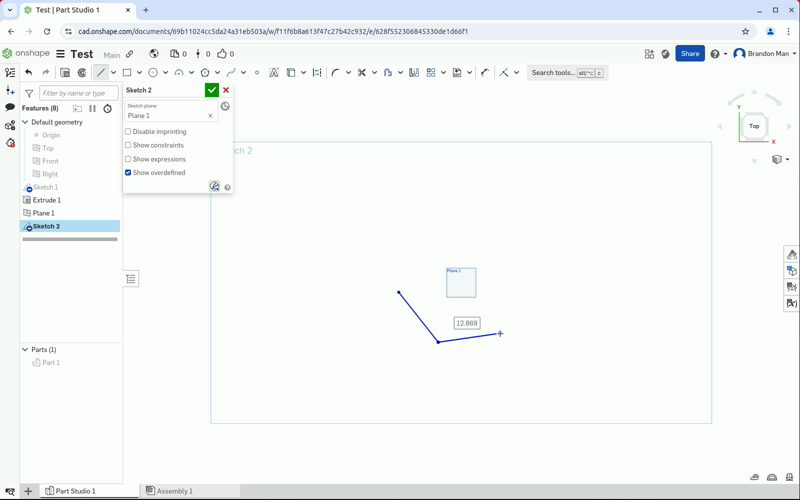
mouse_move(523, 273)
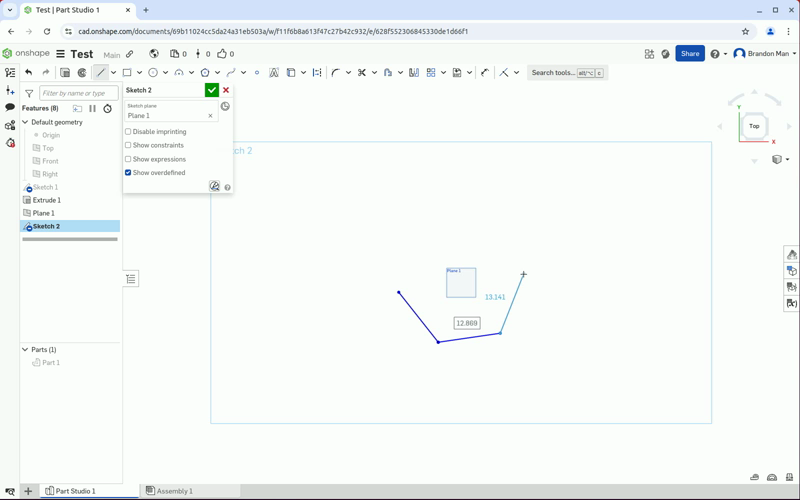
click(523, 273)
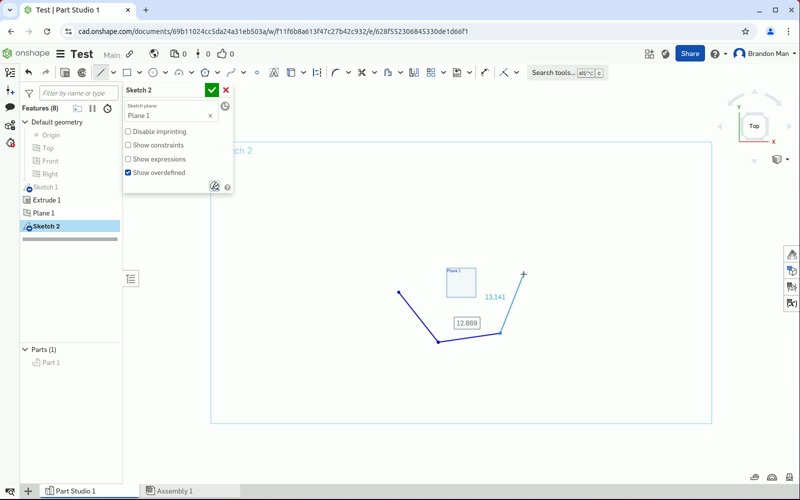
key_up(shift)
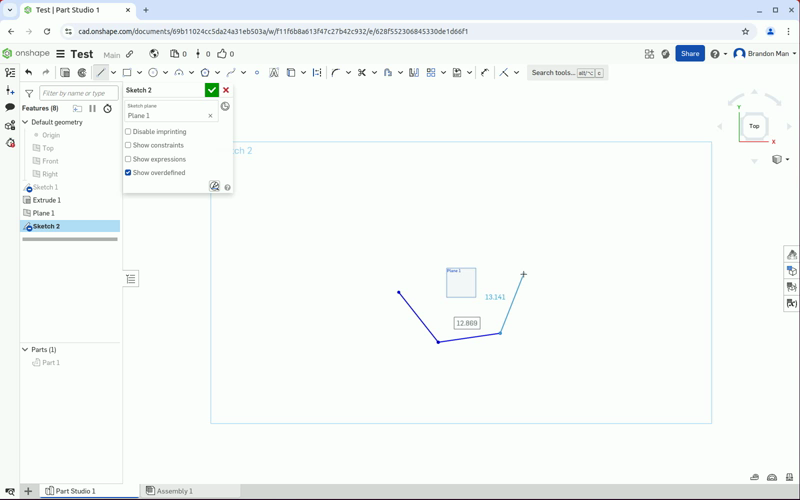
key_down(shift)
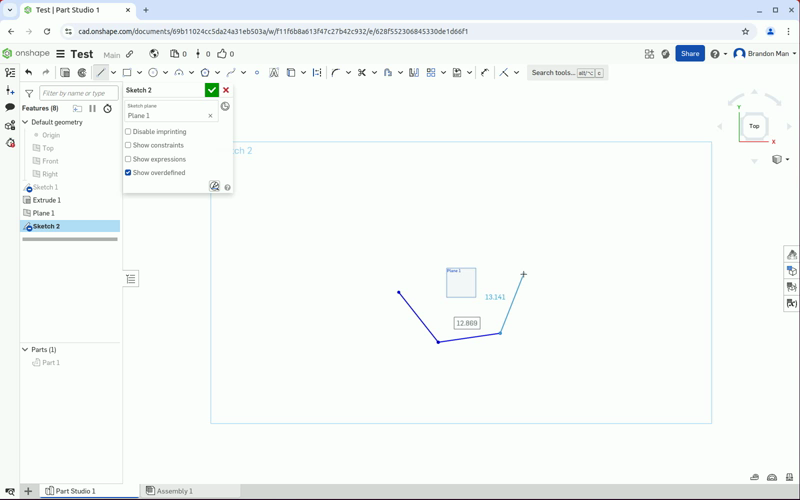
mouse_move(484, 223)
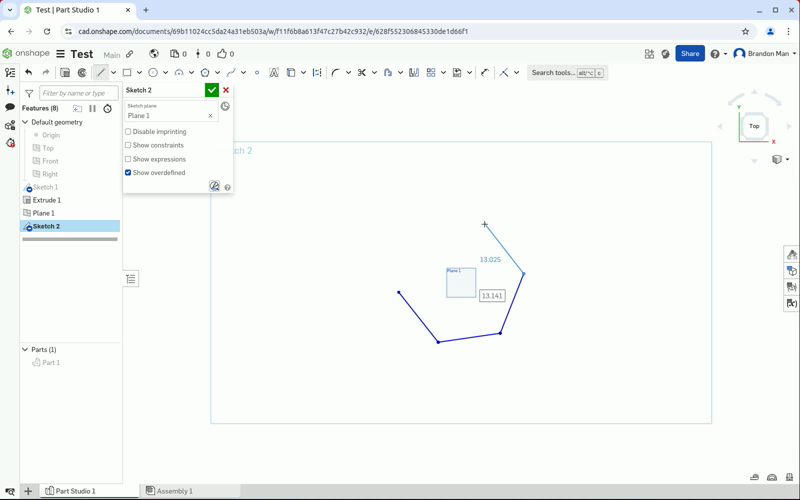
click(484, 223)
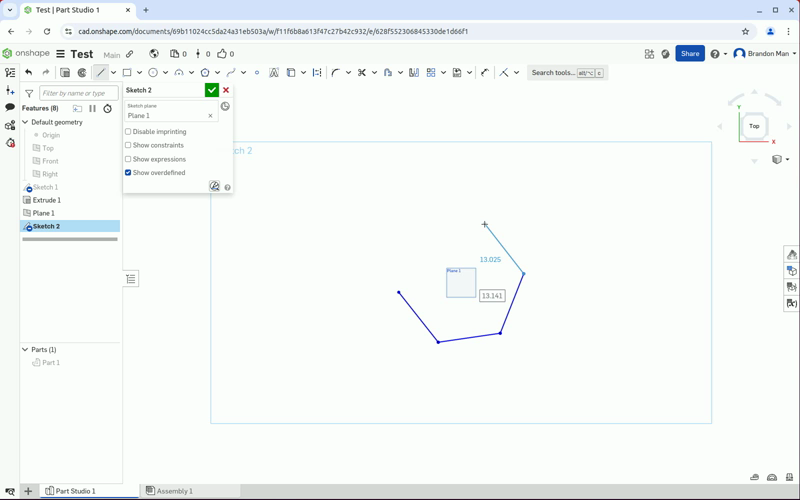
key_up(shift)
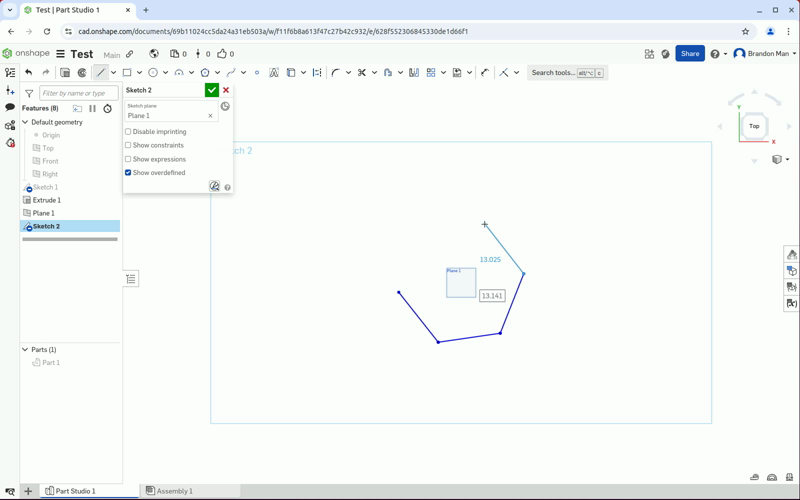
key_down(shift)
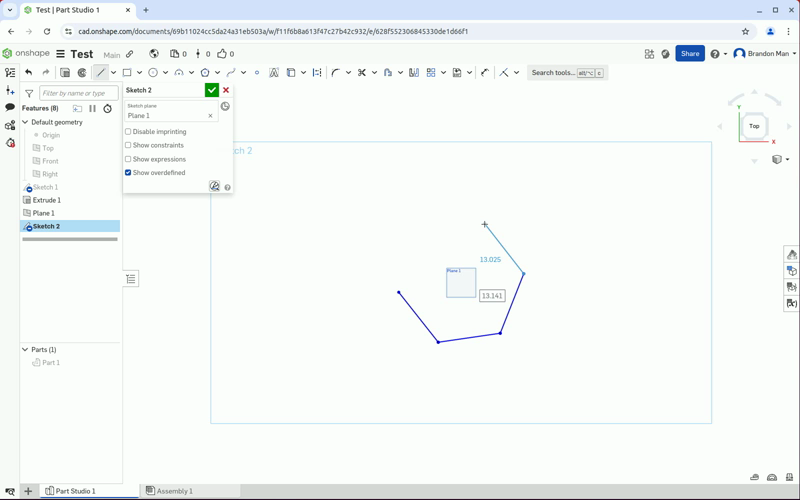
mouse_move(422, 232)
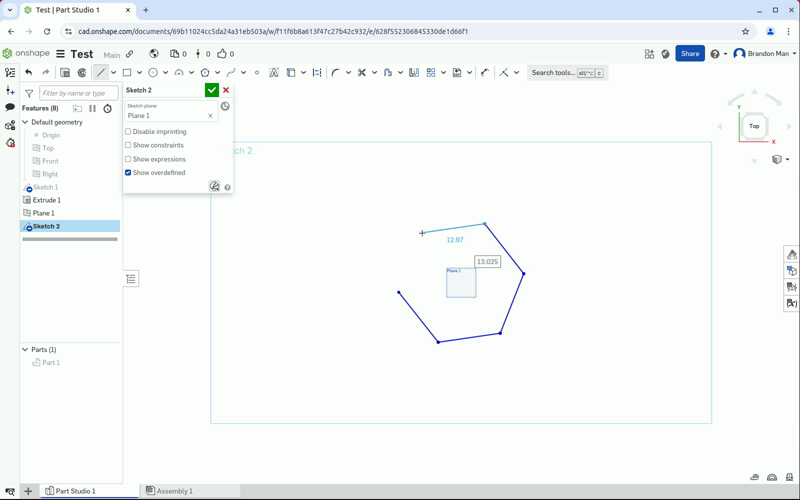
click(422, 232)
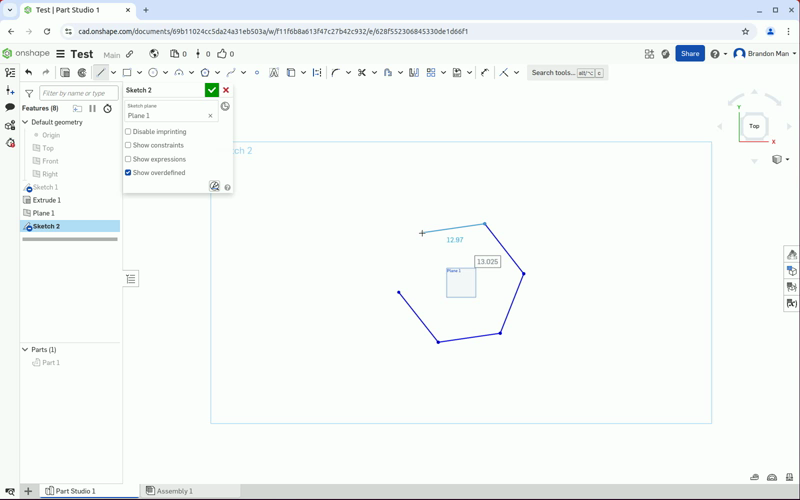
key_up(shift)
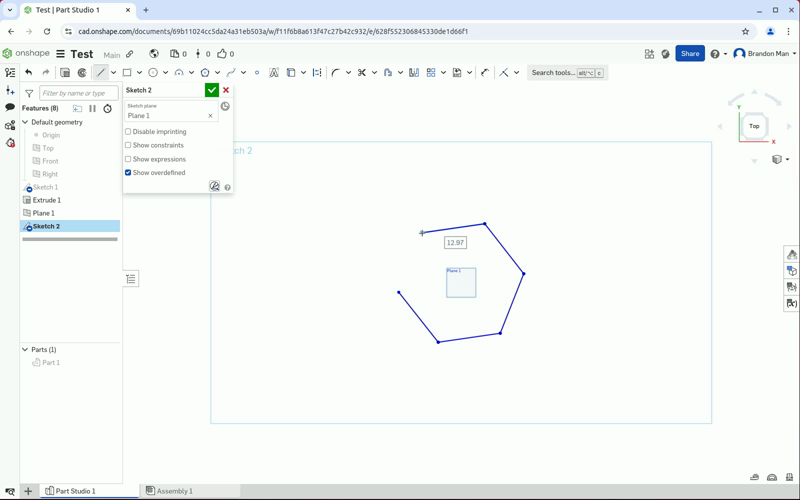
key_down(shift)
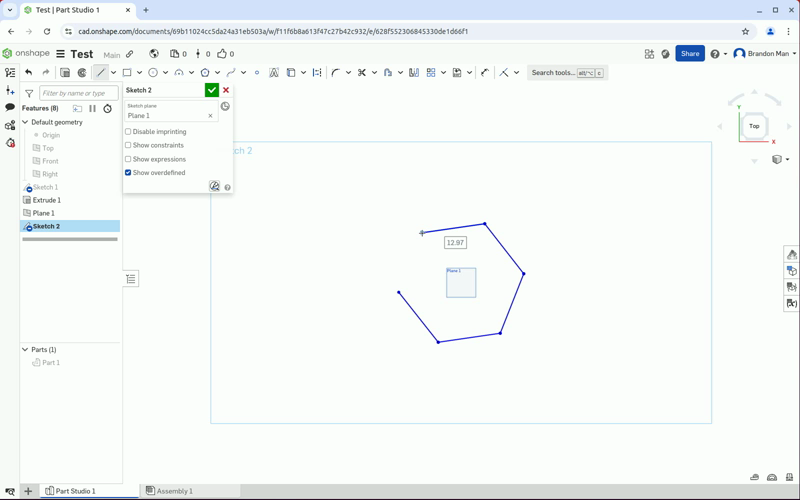
mouse_move(398, 292)
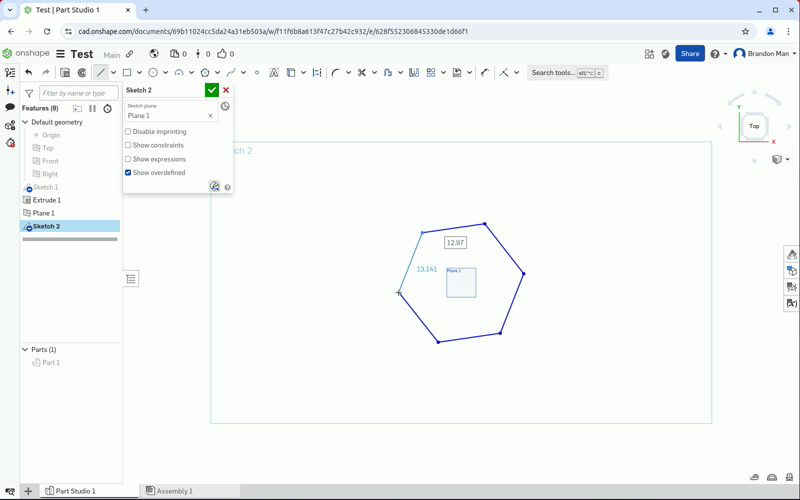
key_up(shift)
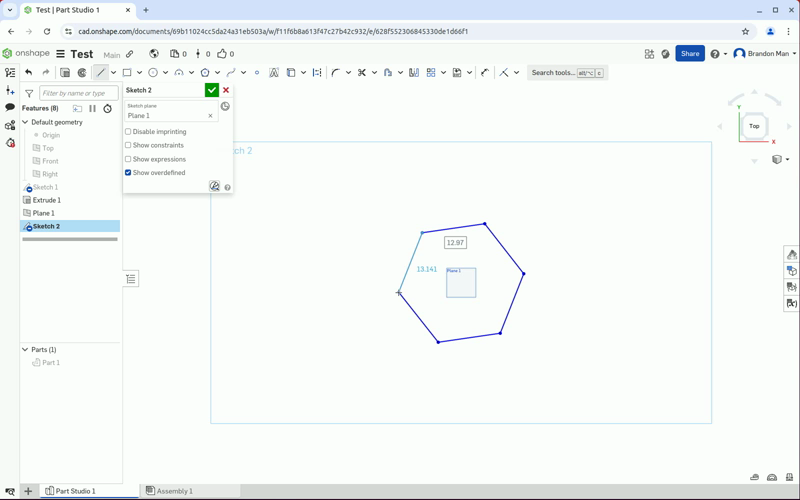
click(398, 292)
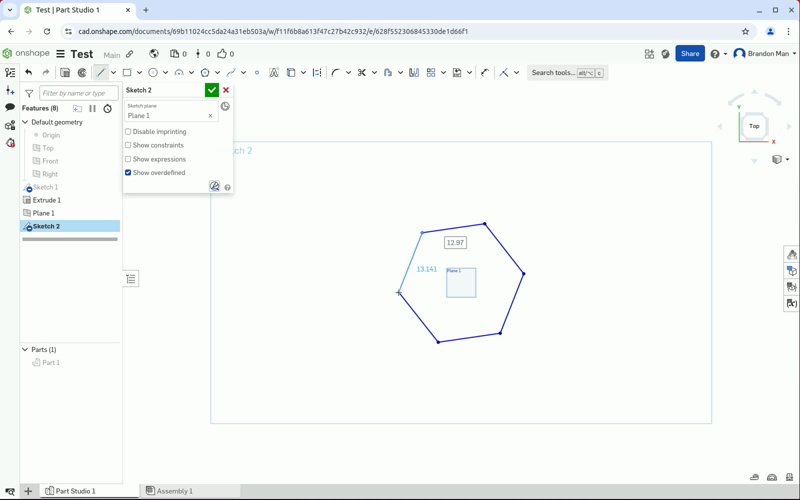
key(esc)
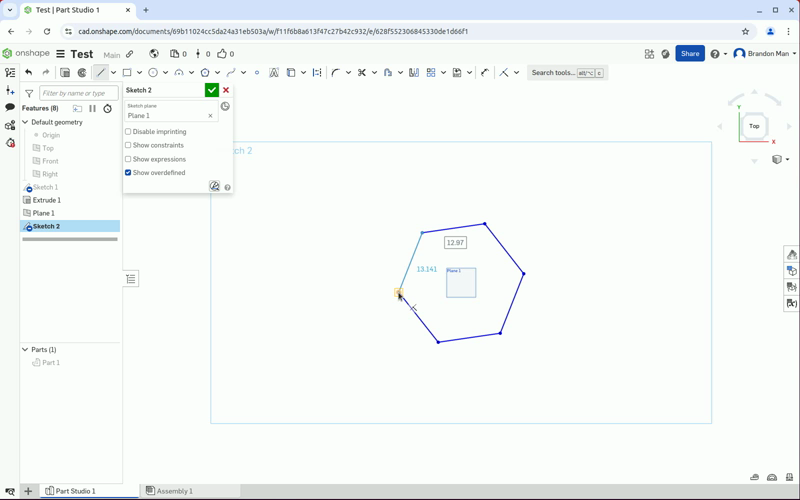
mouse_move(460, 281)
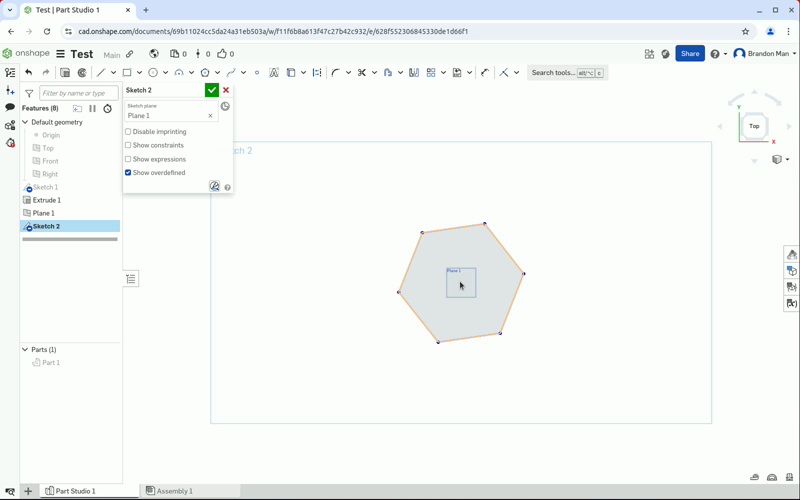
click(460, 281)
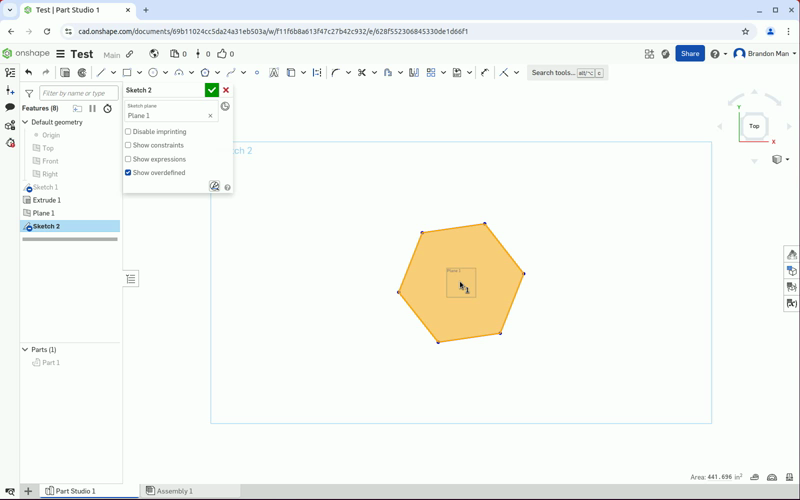
mouse_move(73, 352)
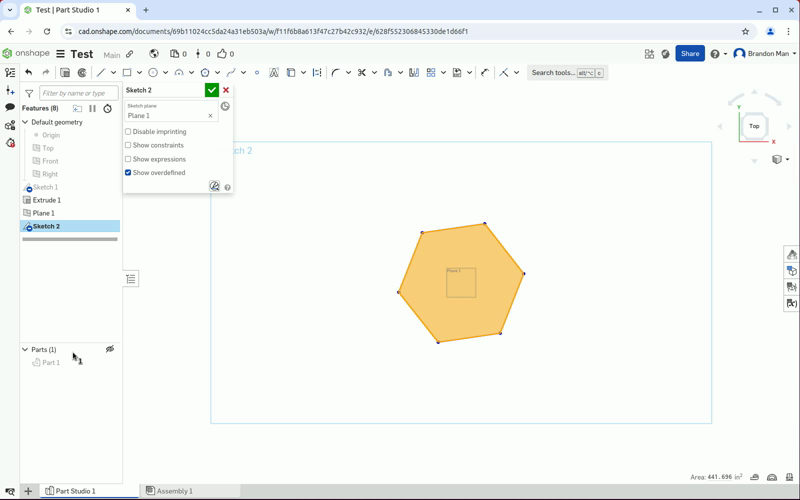
key(shift+y)
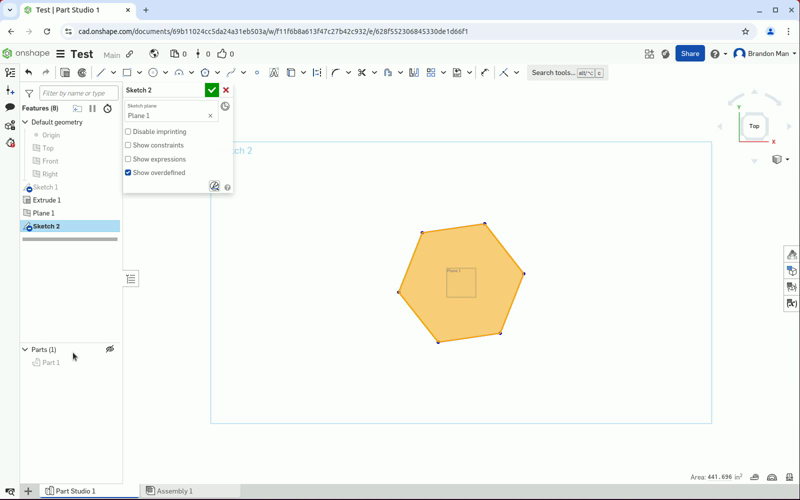
key(shift+e)
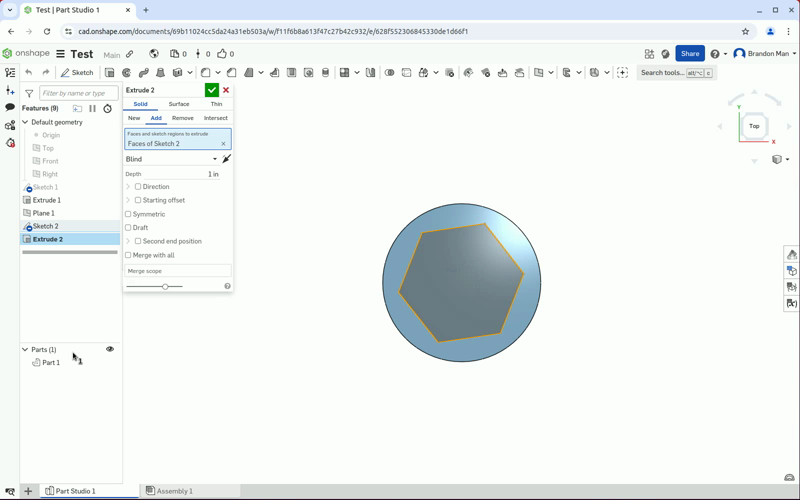
mouse_move(143, 106)
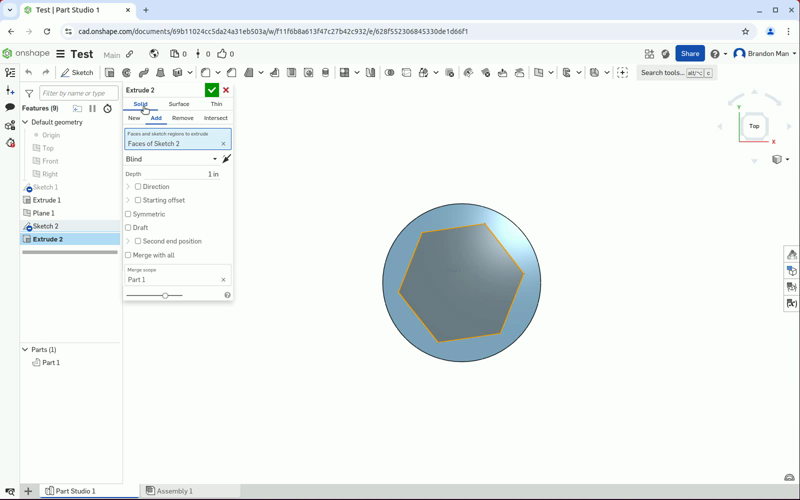
click(143, 106)
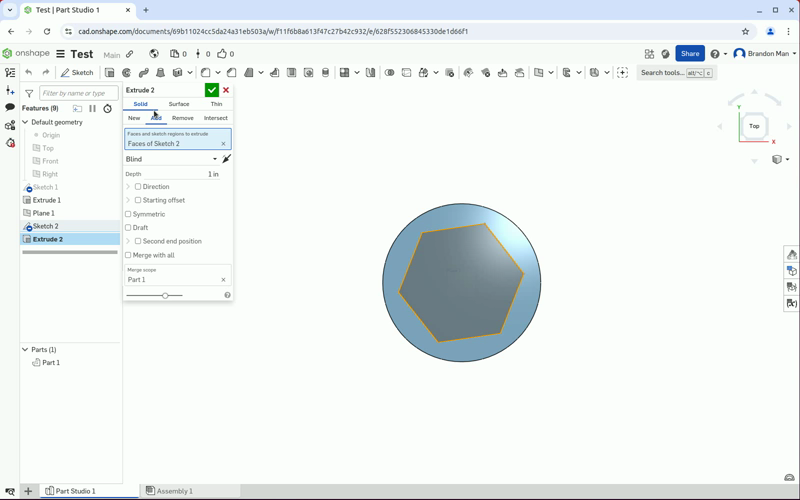
mouse_move(186, 120)
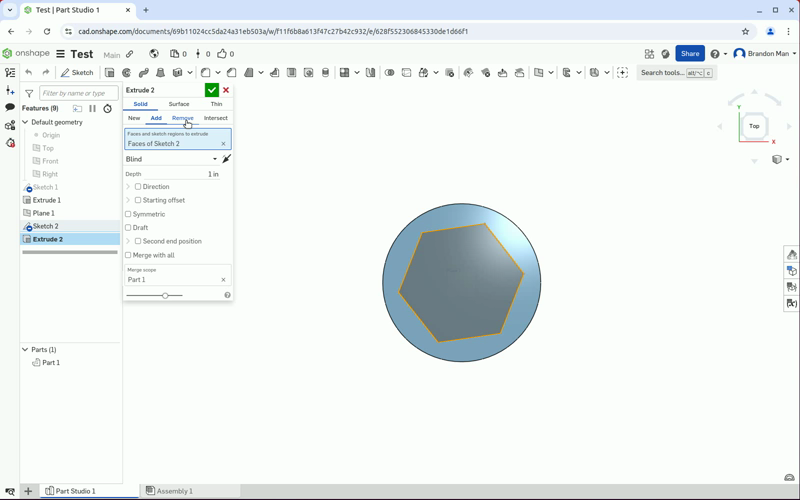
click(186, 120)
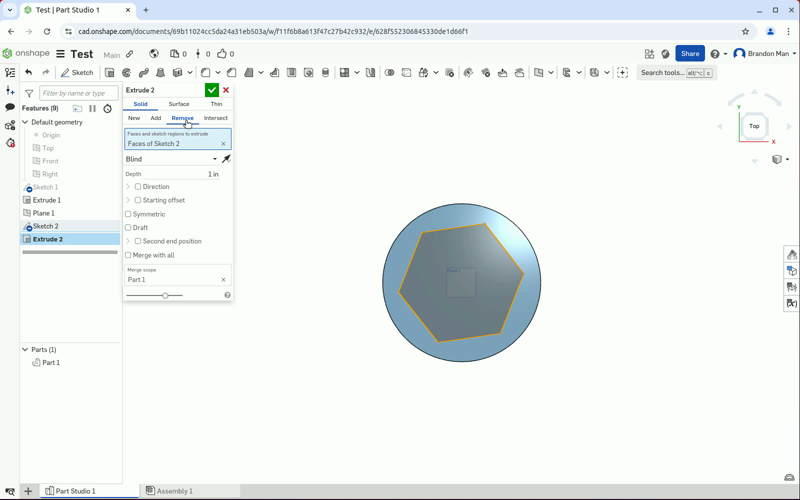
key(tab, 4)
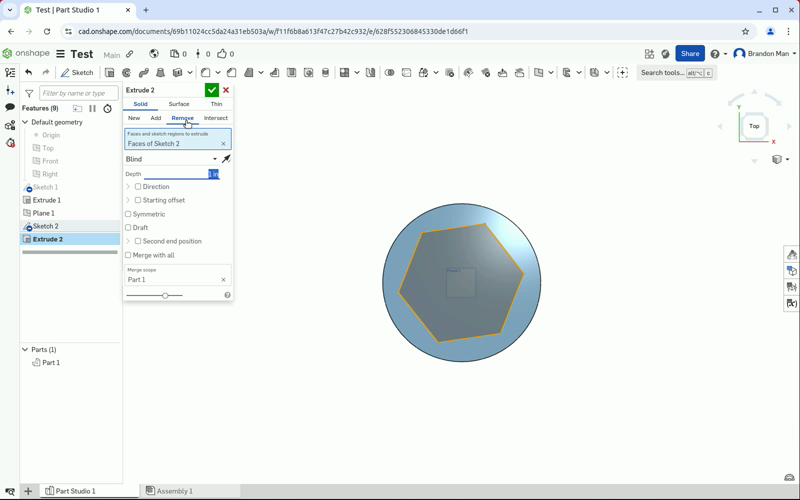
text(30.811)
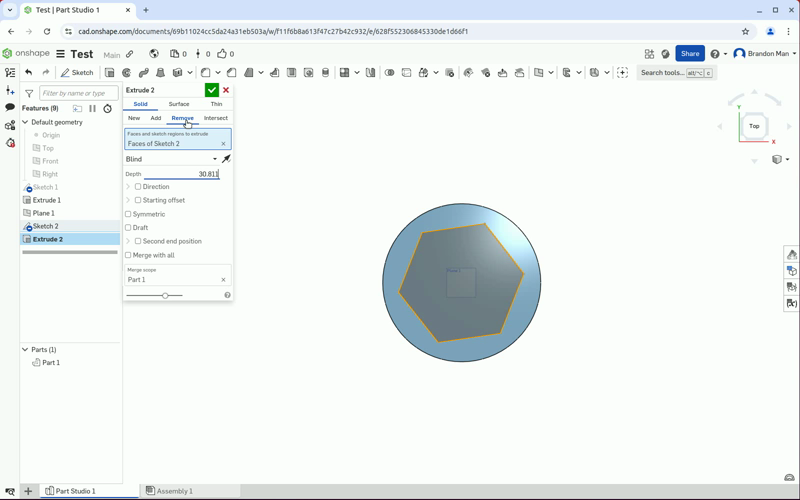
key(tab, 6)
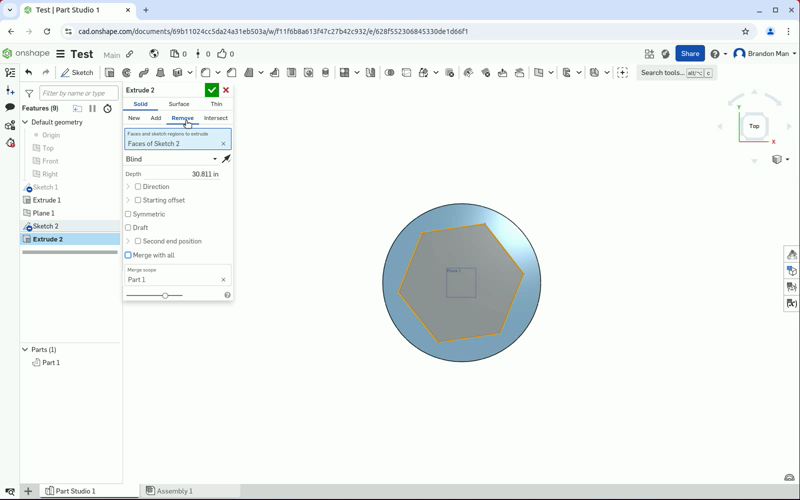
key(space)
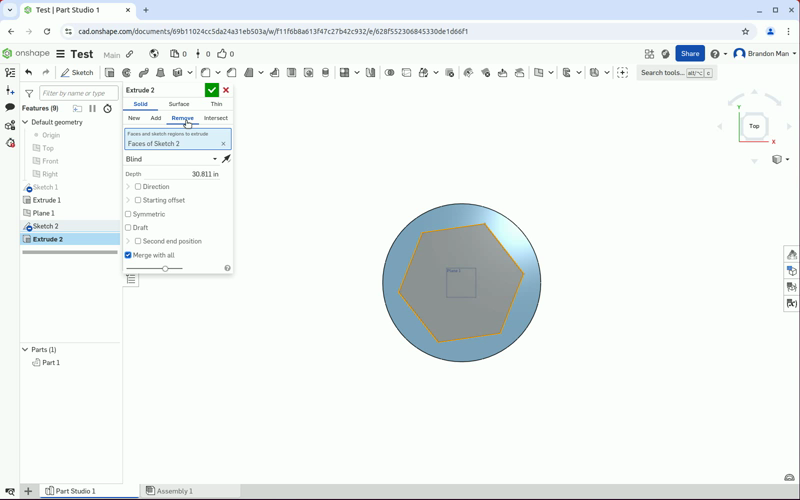
key(enter)
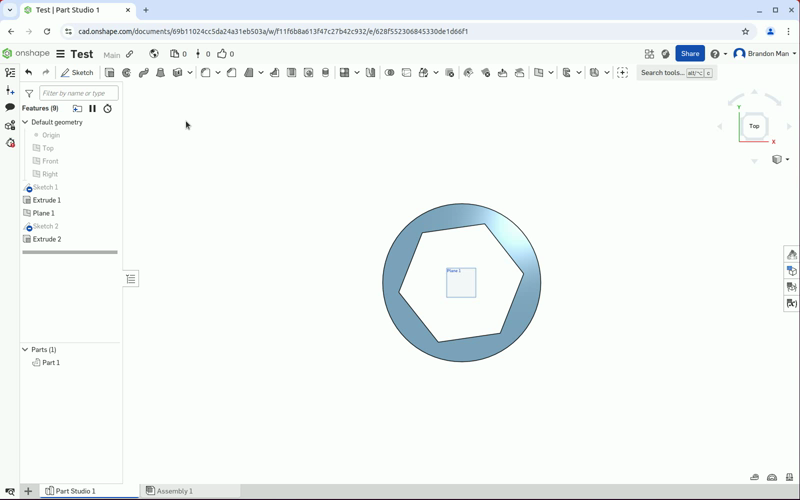
key(shift+h)
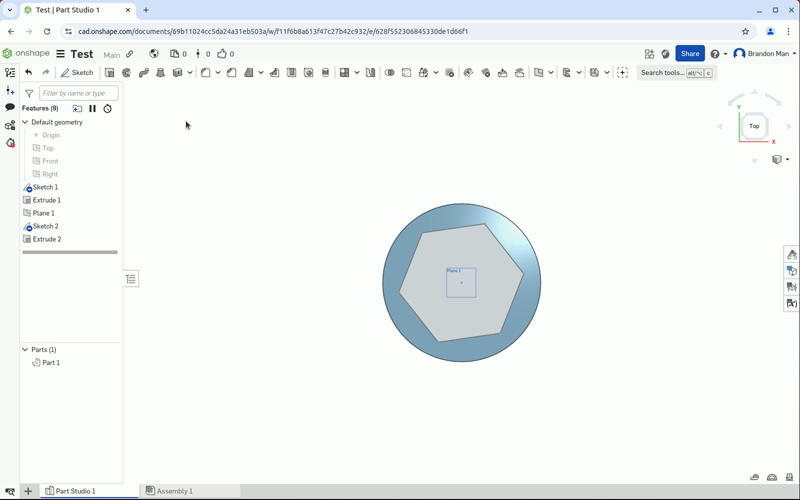
key(shift+h)
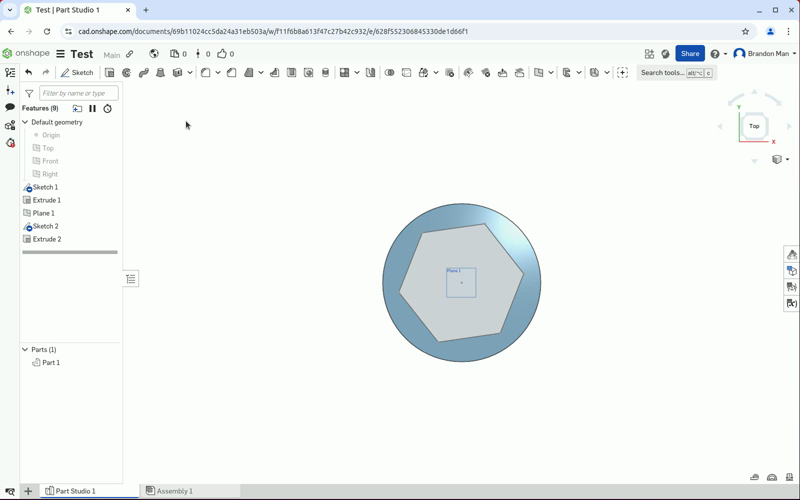
key(shift+7)
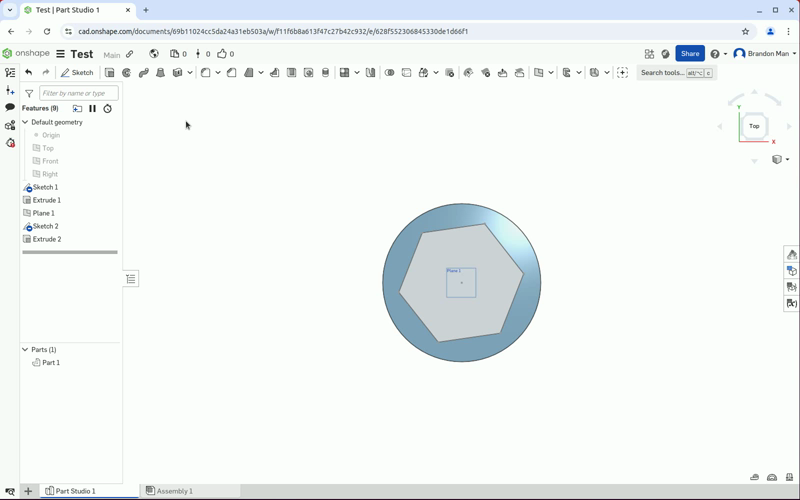
key(up, 3)
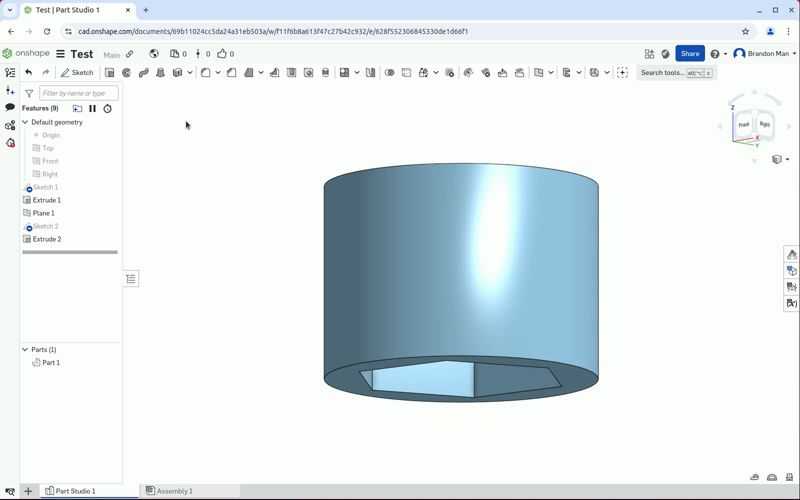
key(left, 3)
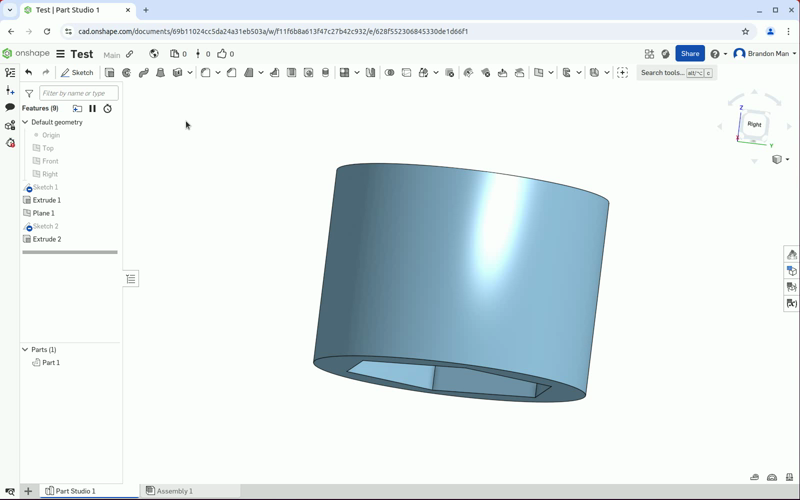
key(right, 3)
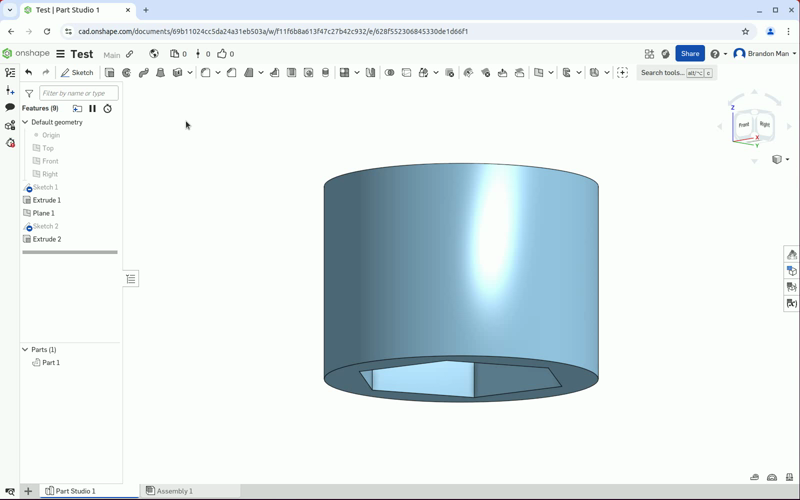
key(down, 3)
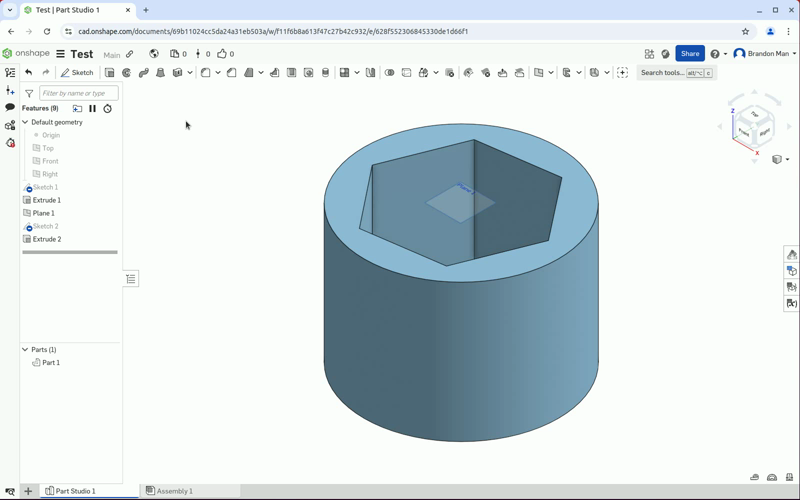
mouse_move(73, 189)
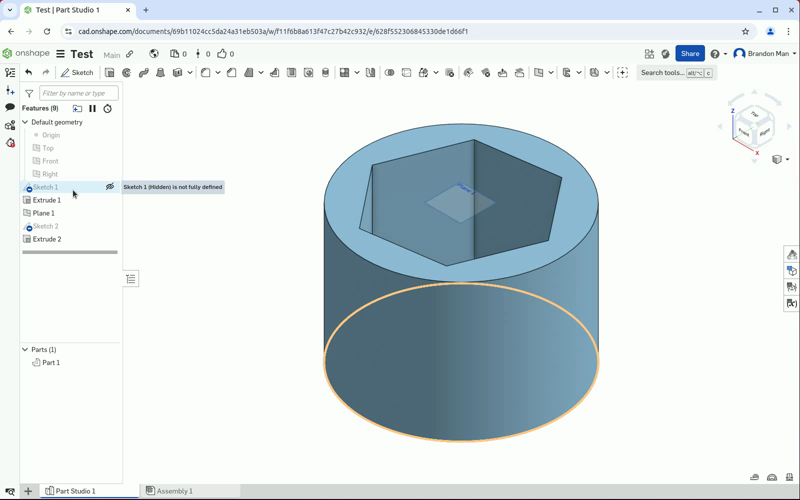
click(73, 189)